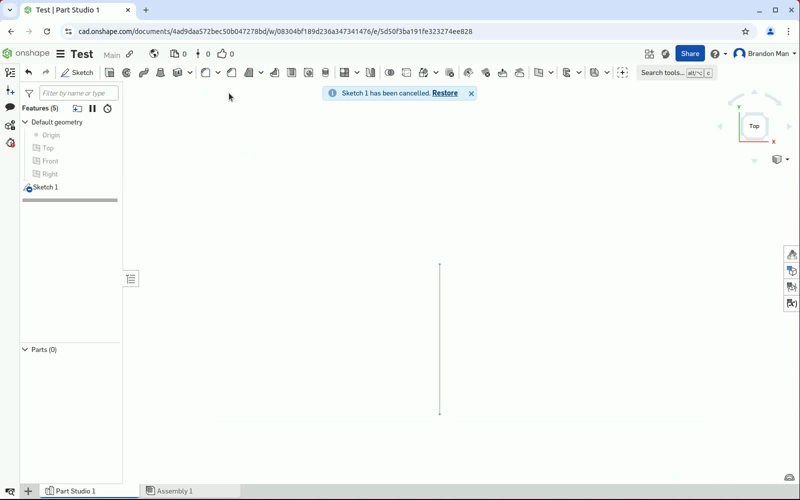
key(shift+h)
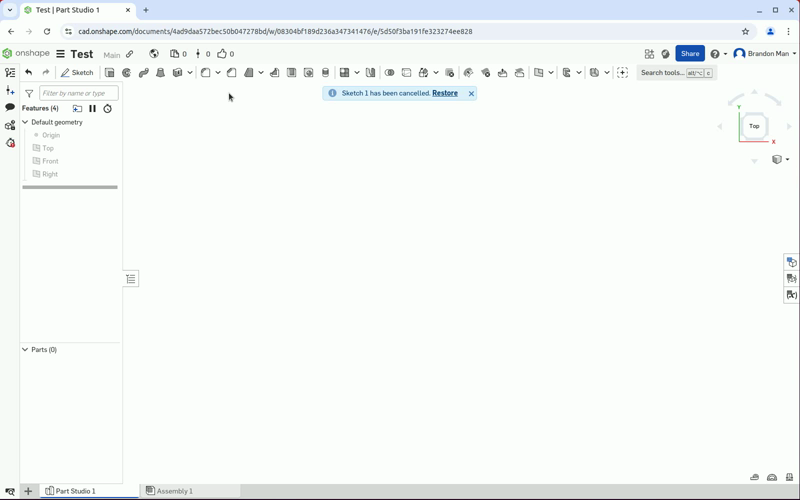
mouse_move(73, 352)
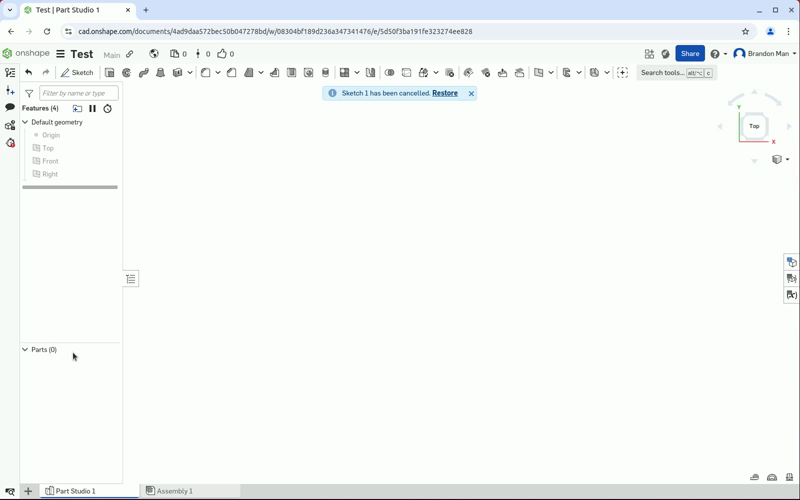
key(y)
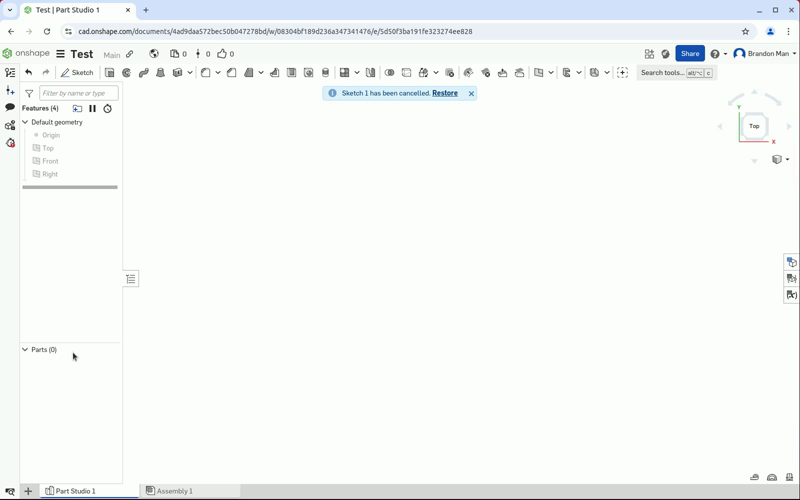
key(shift+p)
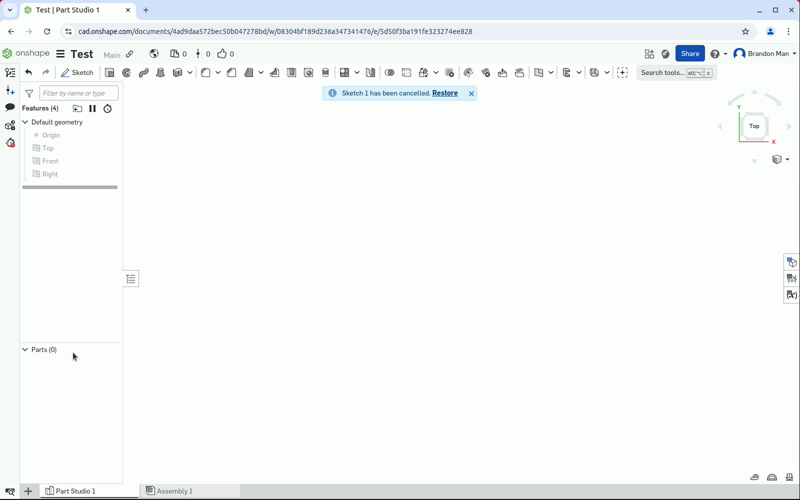
key(space)
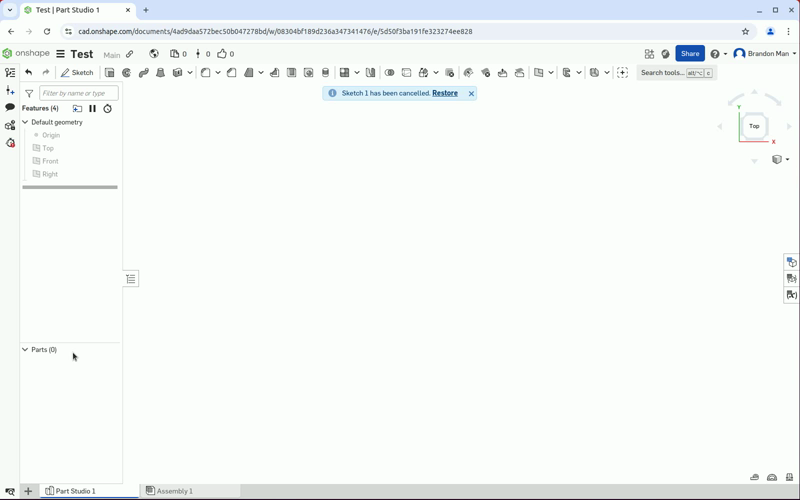
key_down(shift)
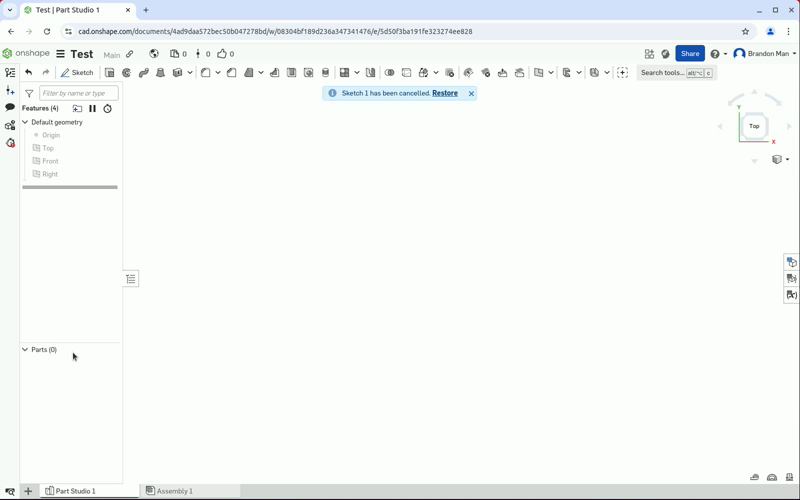
key(up)
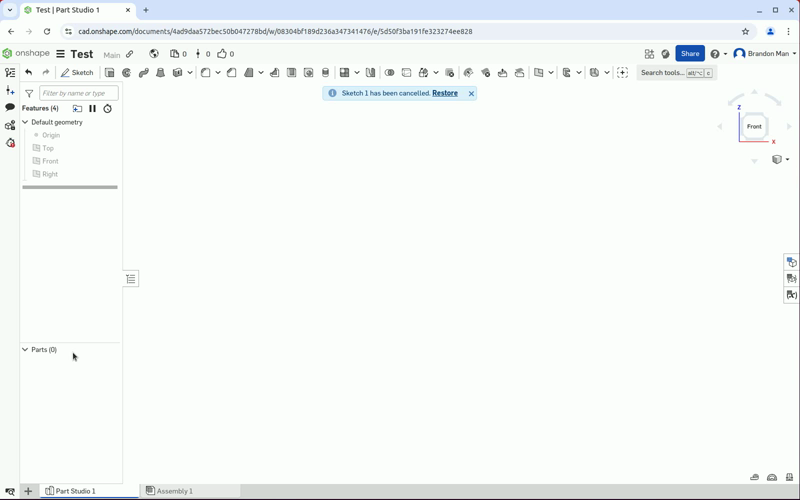
key_up(shift)
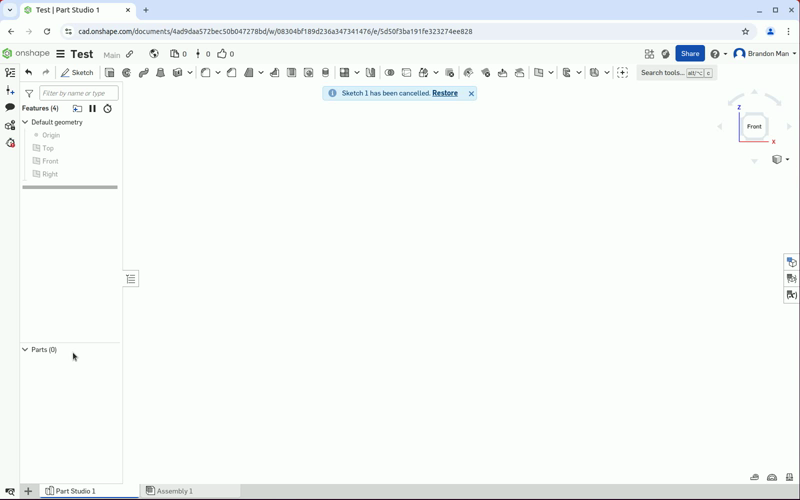
key(space)
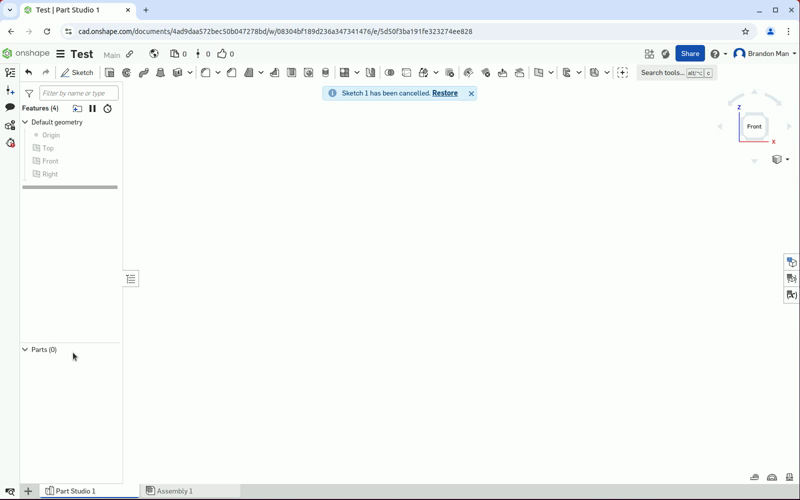
key_down(shift)
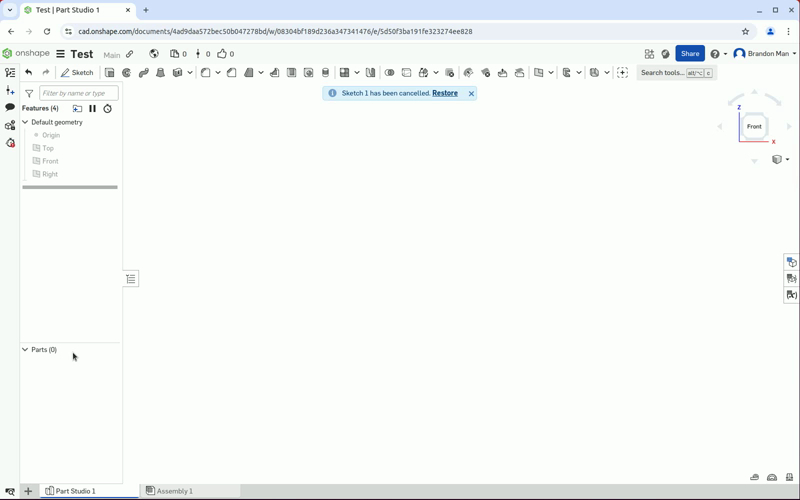
key(left)
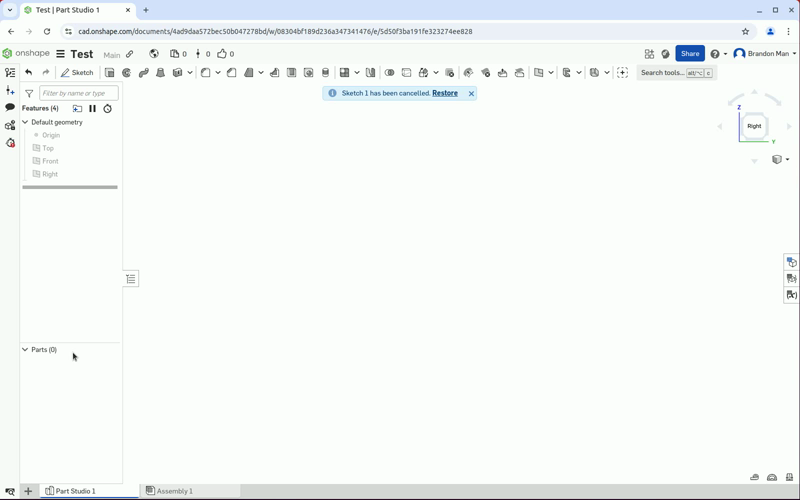
key_up(shift)
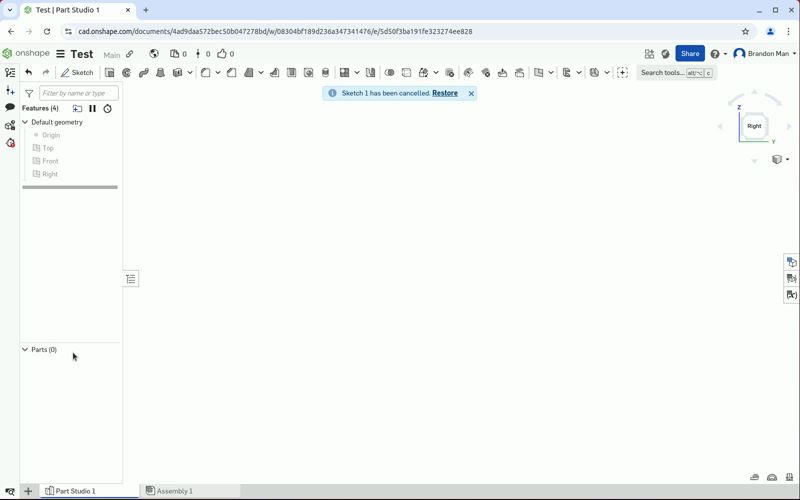
mouse_move(73, 352)
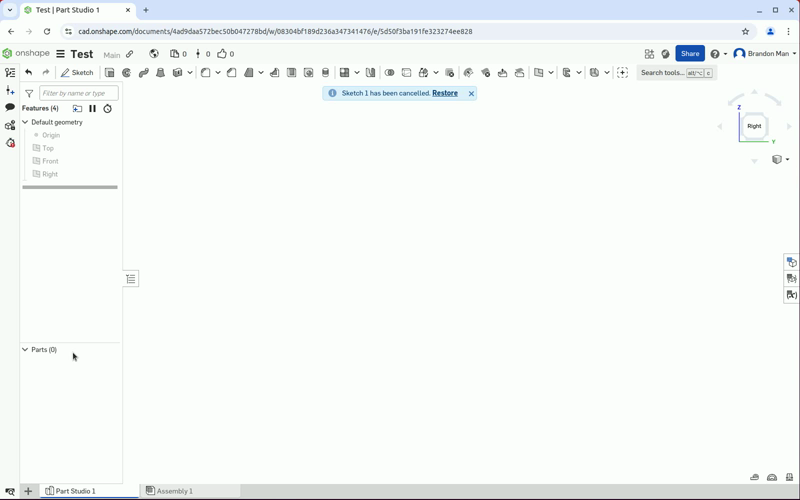
key(shift+y)
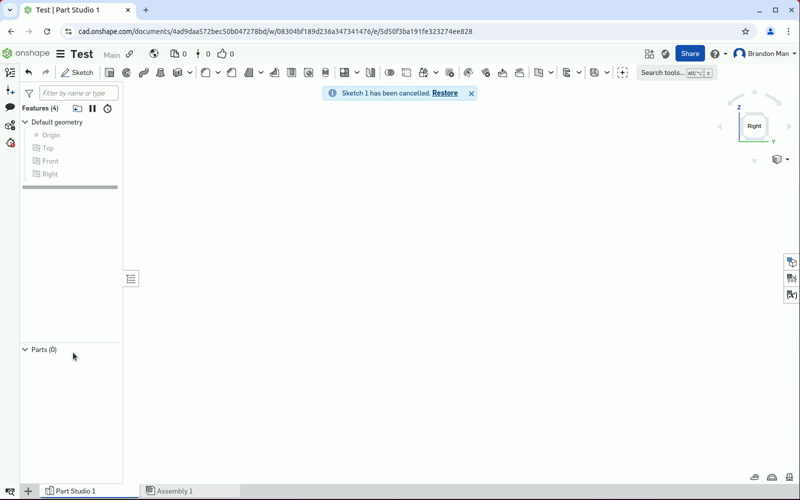
key(shift+s)
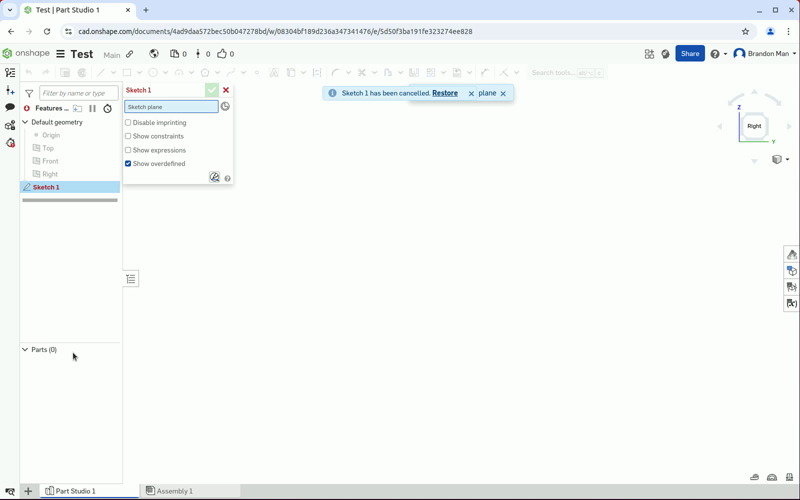
mouse_move(73, 176)
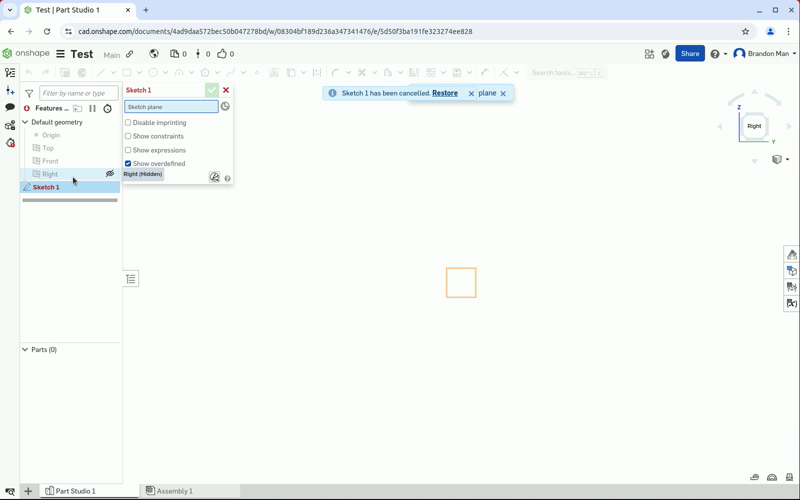
click(73, 176)
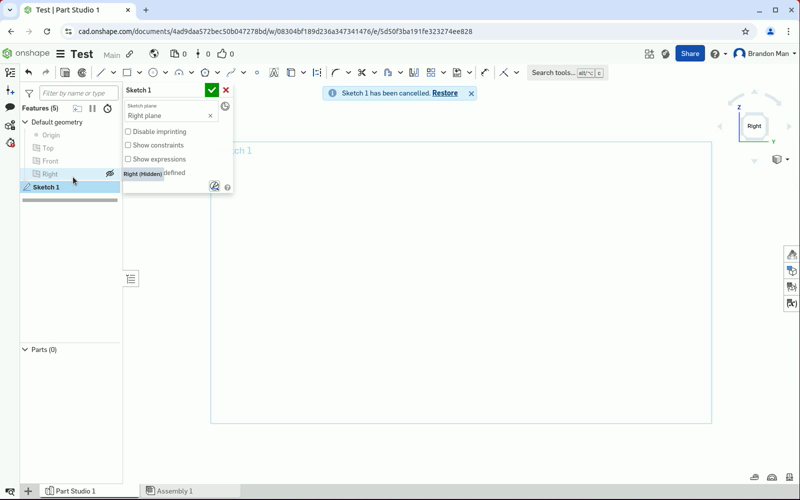
mouse_move(73, 352)
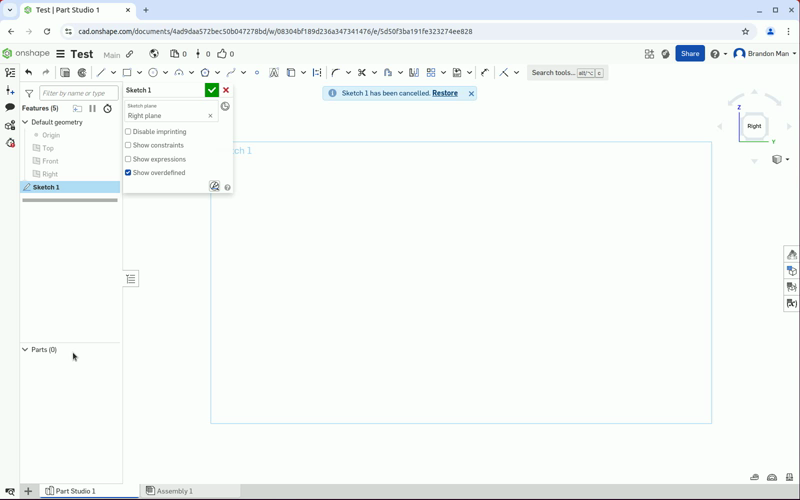
key(y)
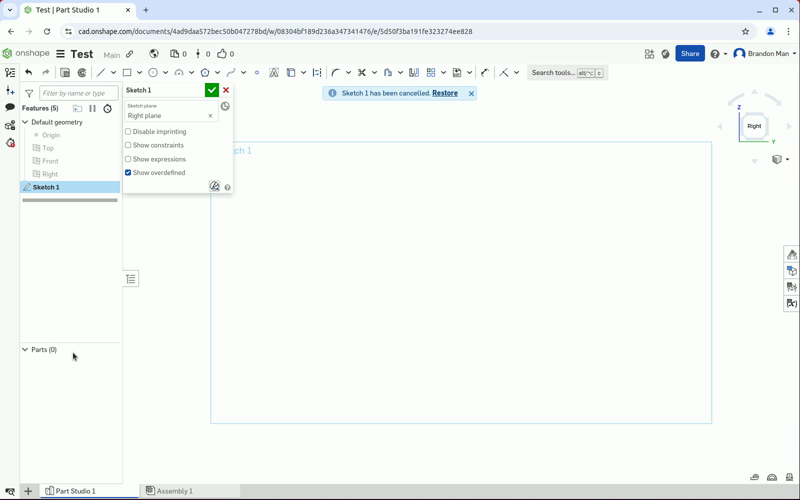
key(c)
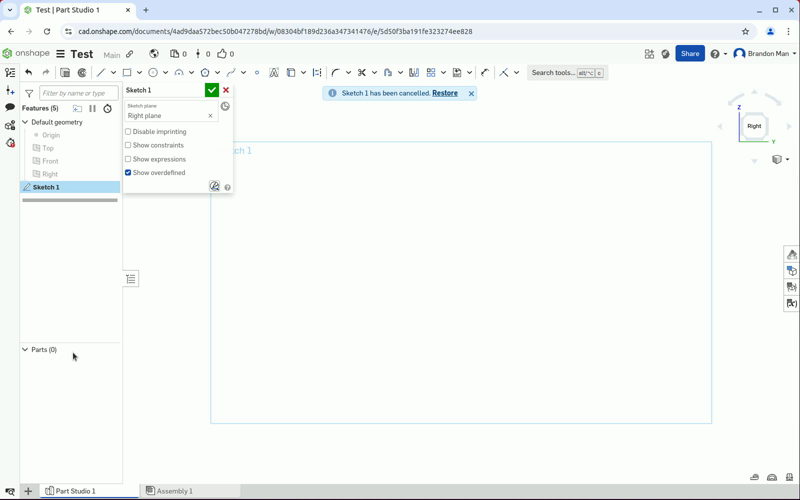
key_down(shift)
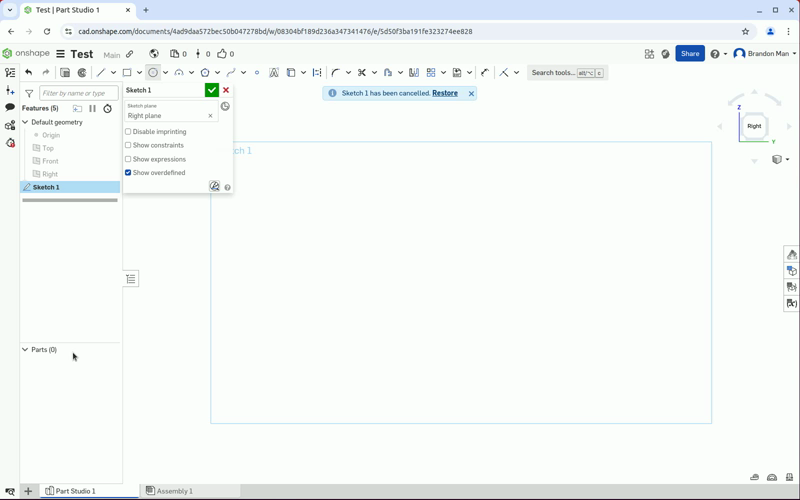
mouse_move(461, 282)
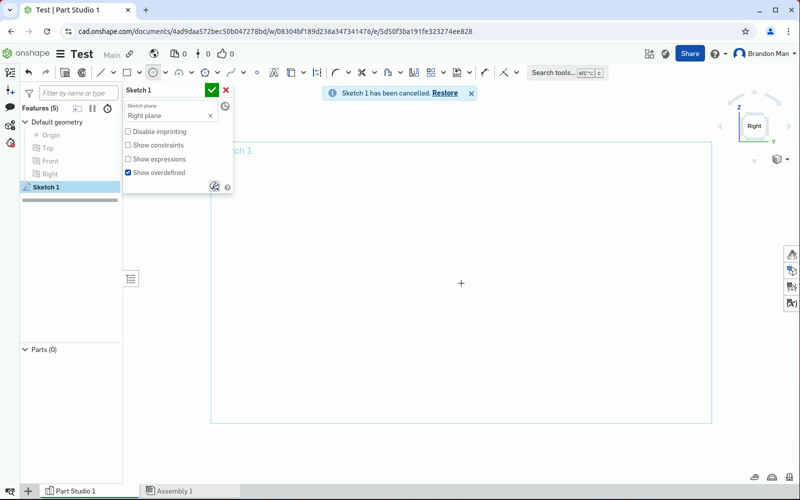
click(461, 282)
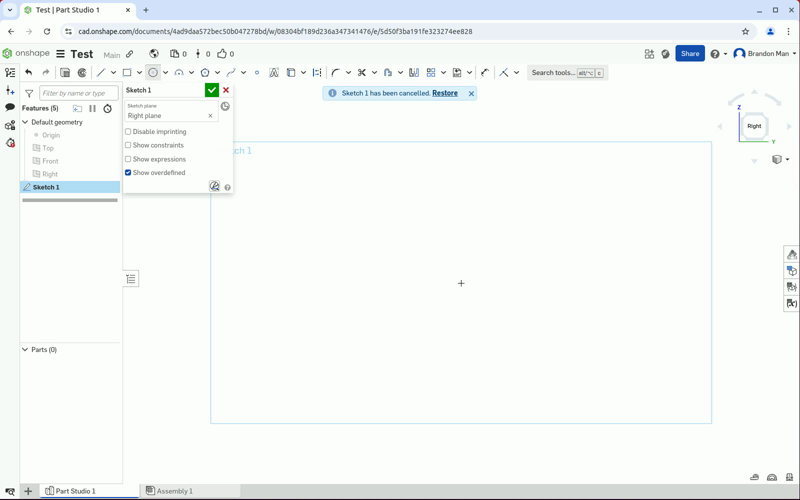
key_up(shift)
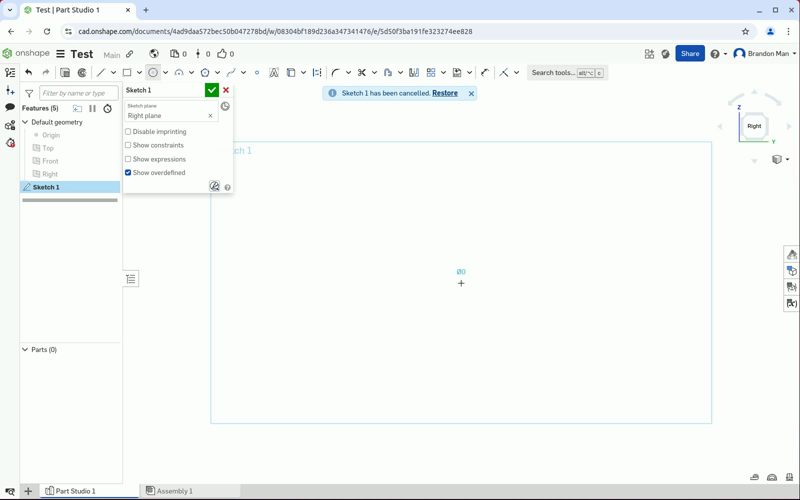
mouse_move(574, 282)
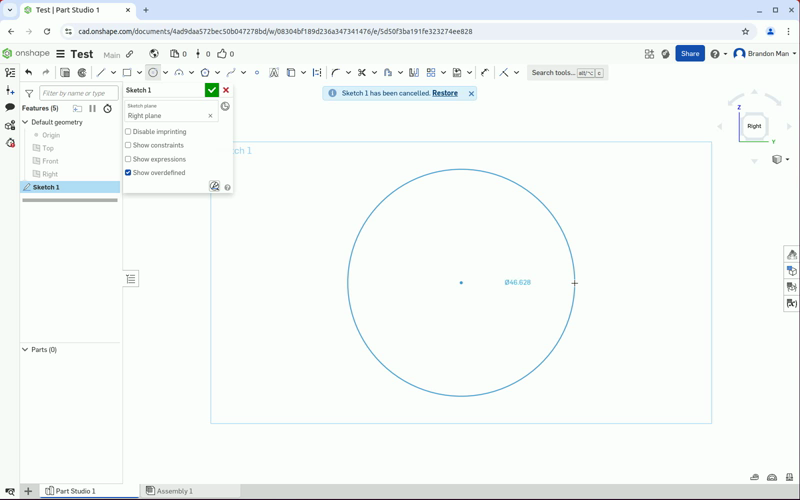
click(574, 282)
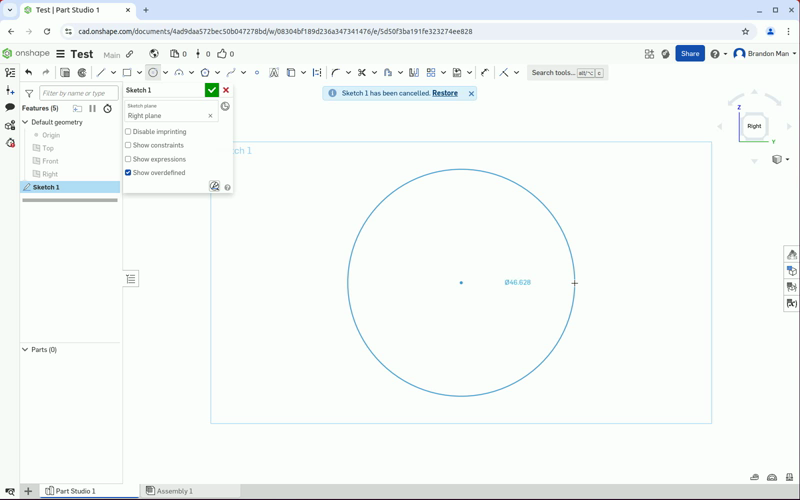
key(esc)
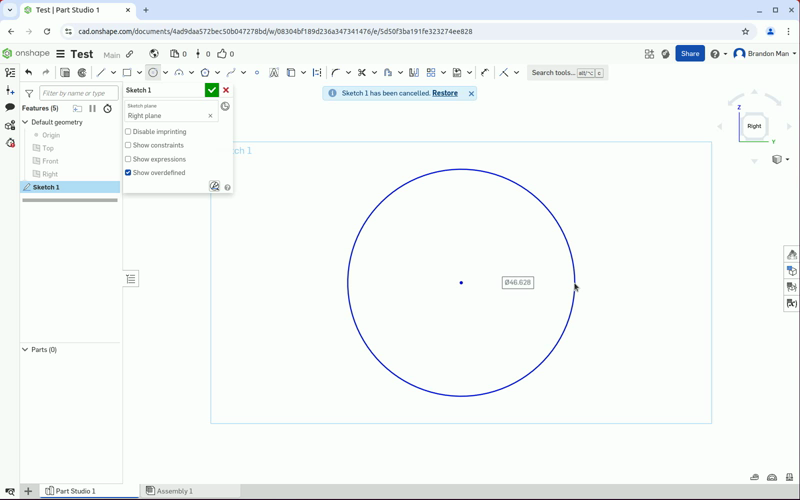
mouse_move(433, 292)
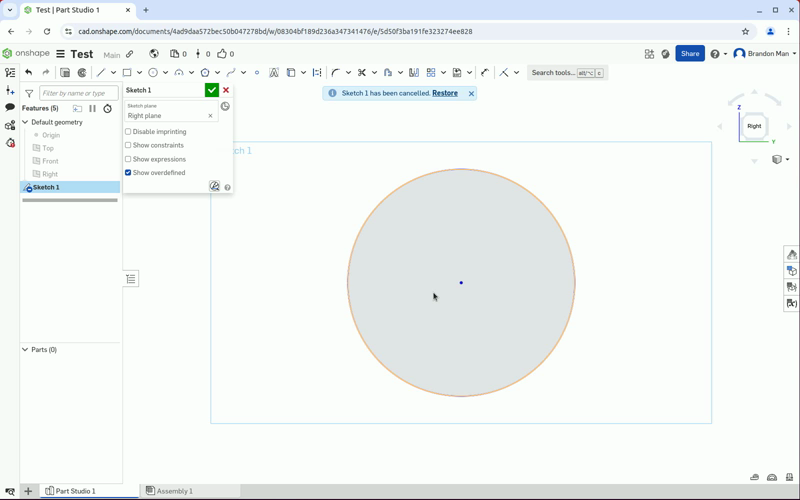
click(433, 292)
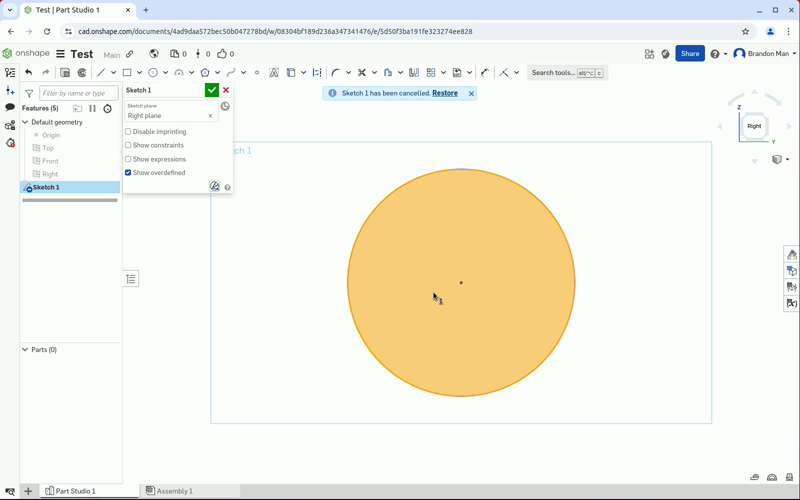
mouse_move(73, 352)
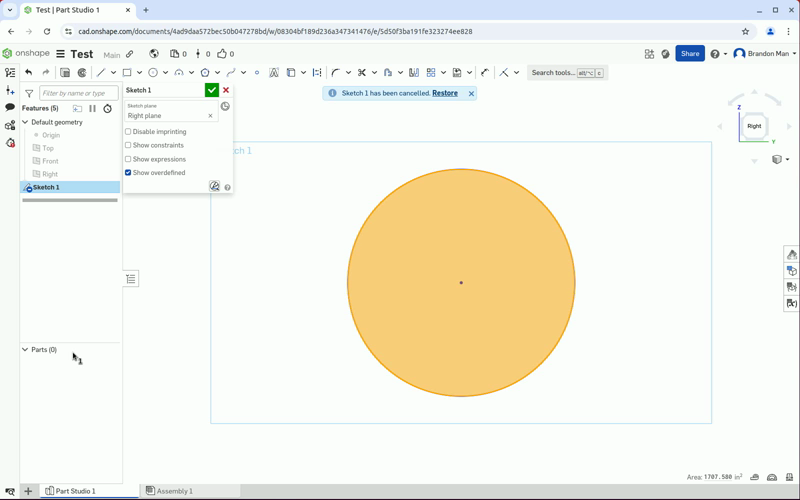
key(shift+y)
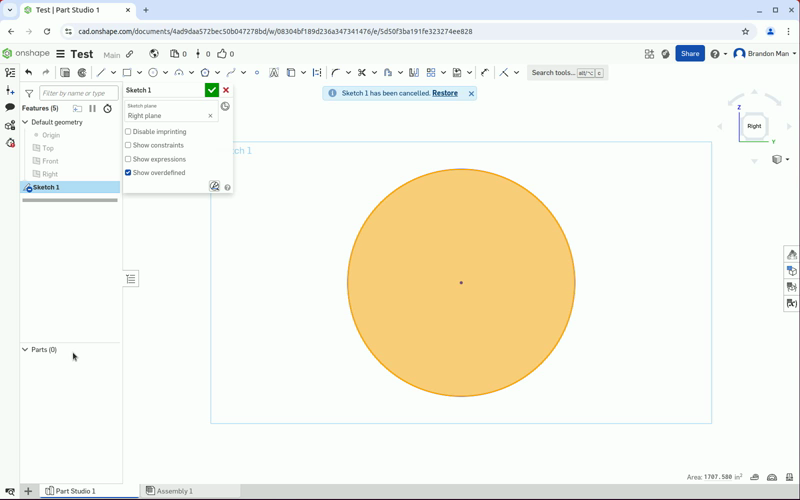
key(shift+e)
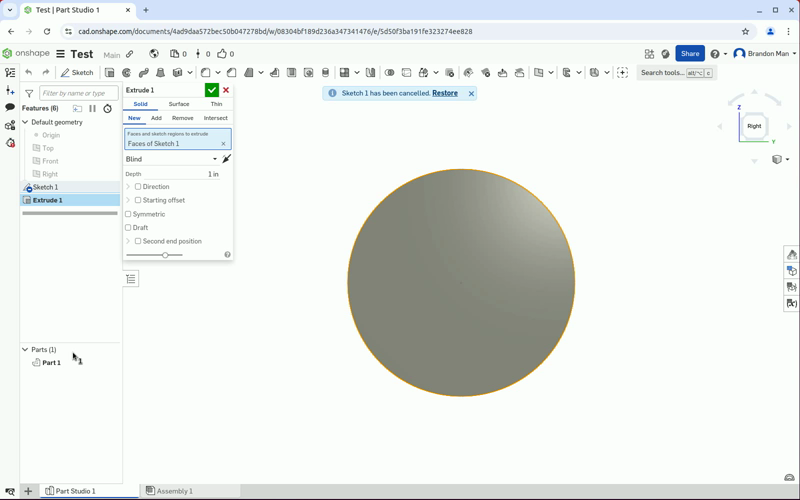
mouse_move(143, 106)
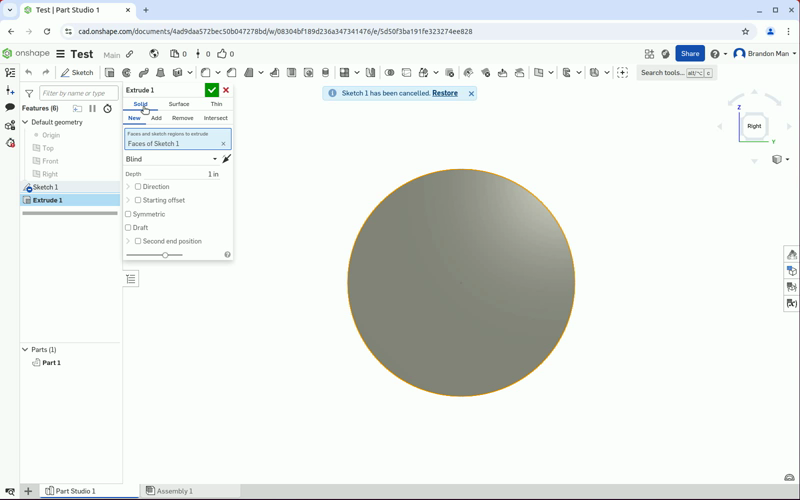
click(143, 106)
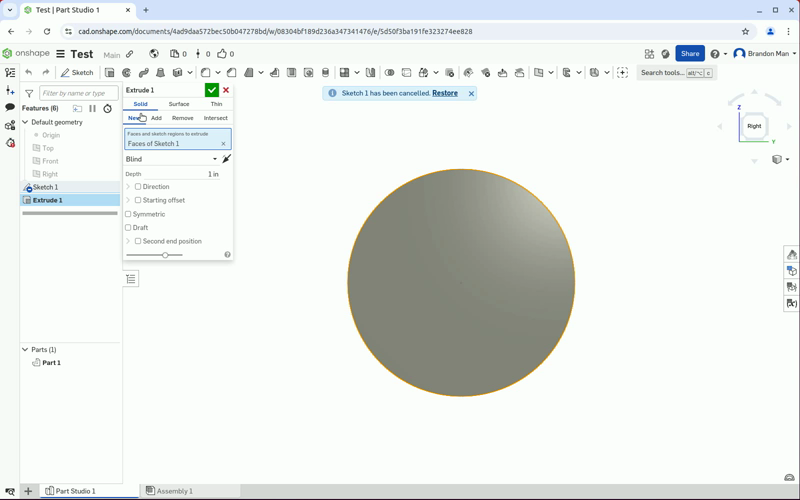
mouse_move(137, 120)
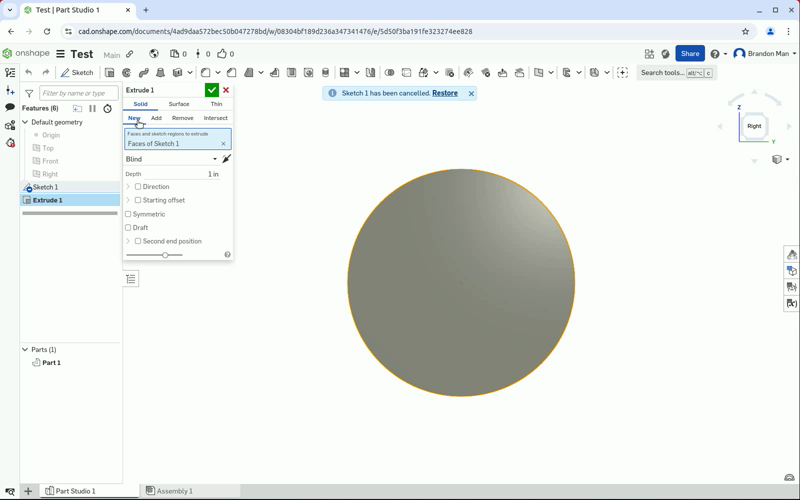
click(137, 120)
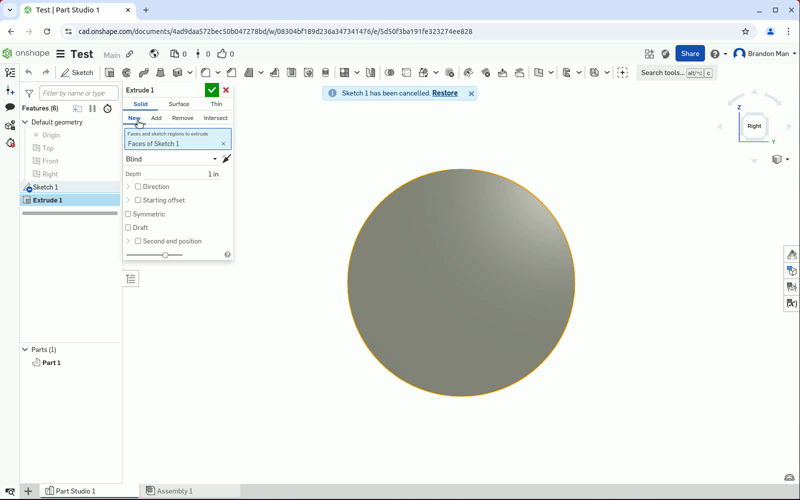
key(tab, 4)
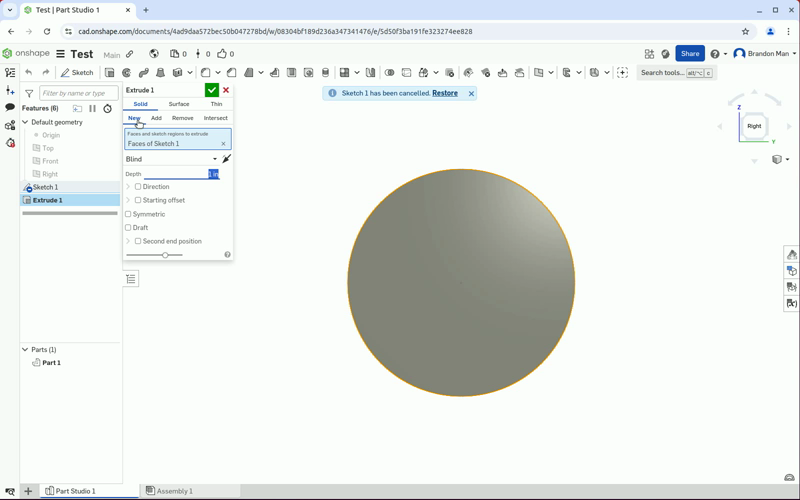
text(61.14)
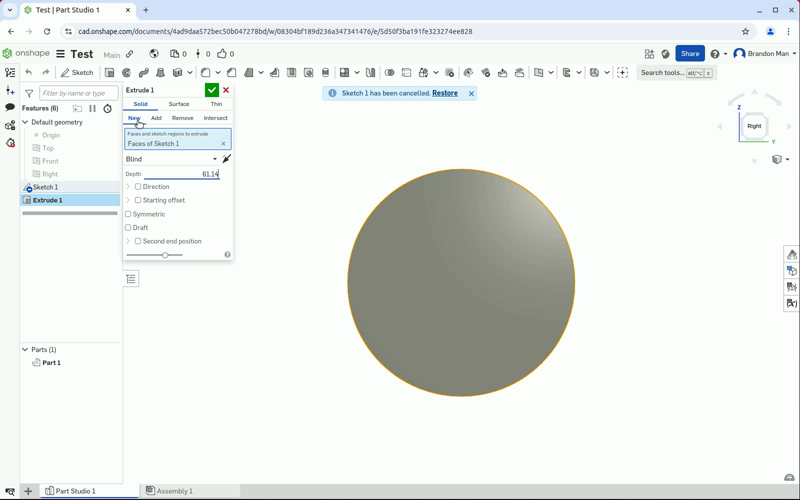
key(tab, 3)
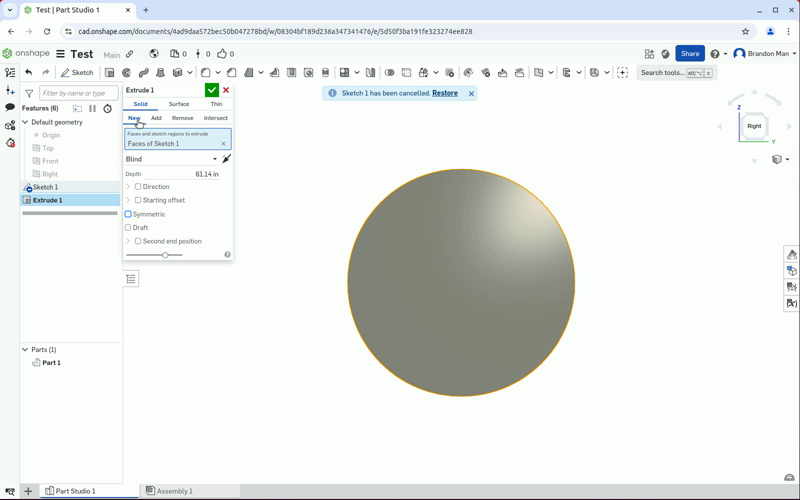
key(space)
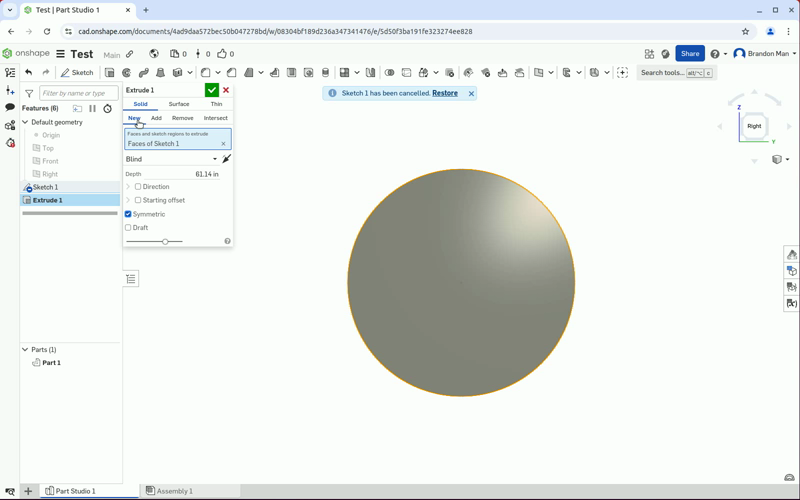
key(enter)
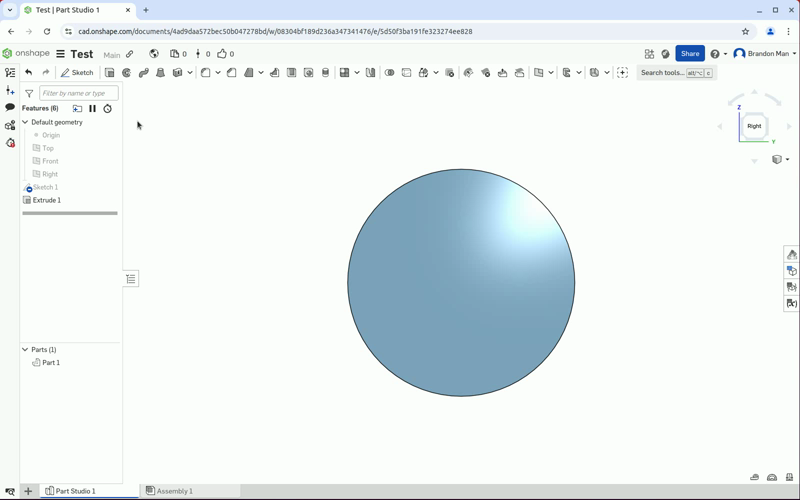
key(shift+h)
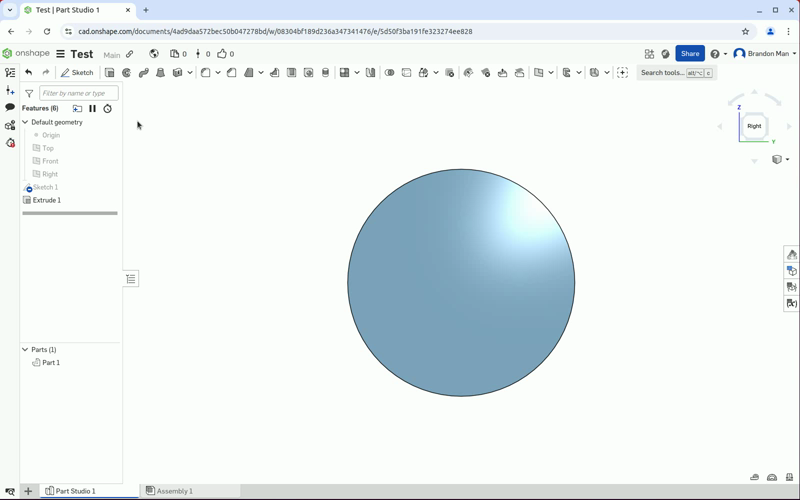
key(shift+h)
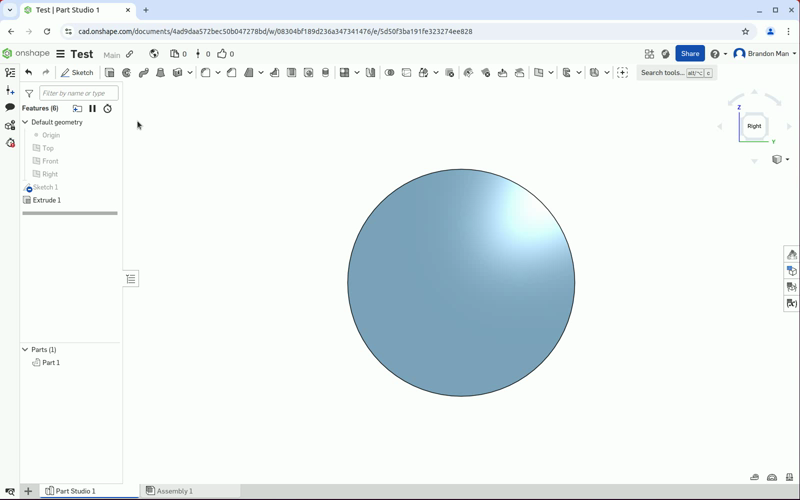
mouse_move(73, 189)
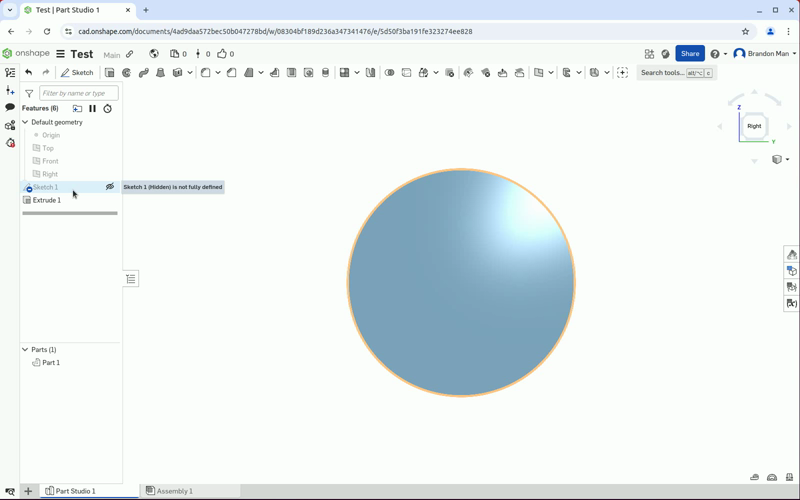
click(73, 189)
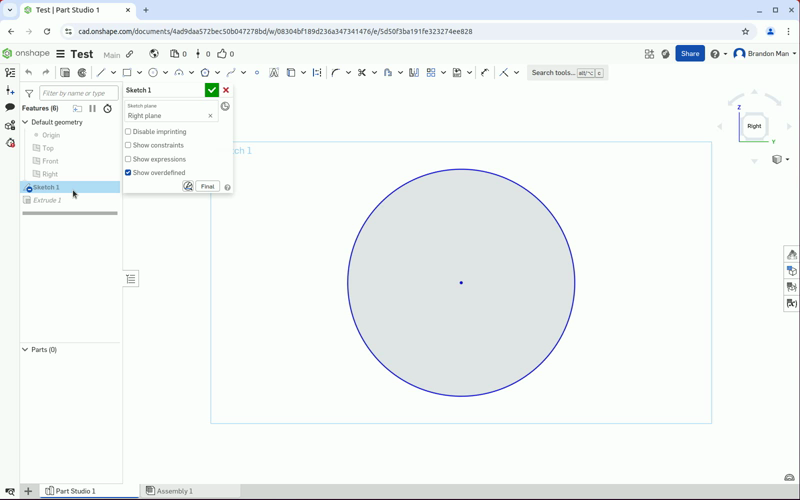
mouse_move(229, 92)
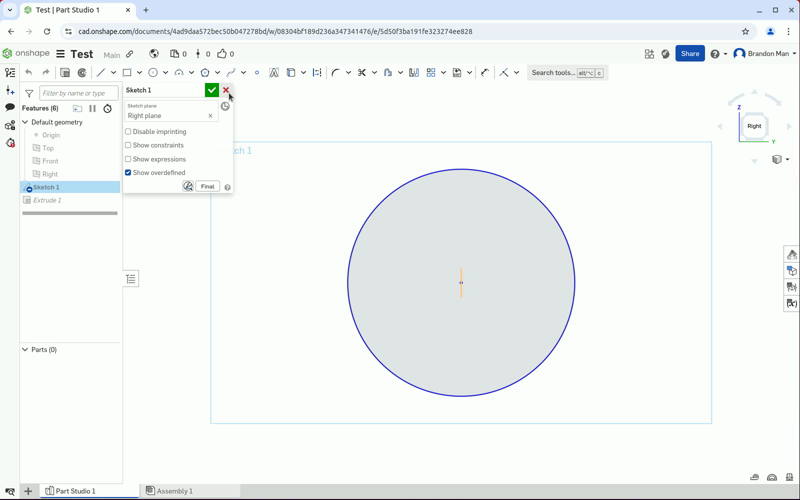
click(229, 92)
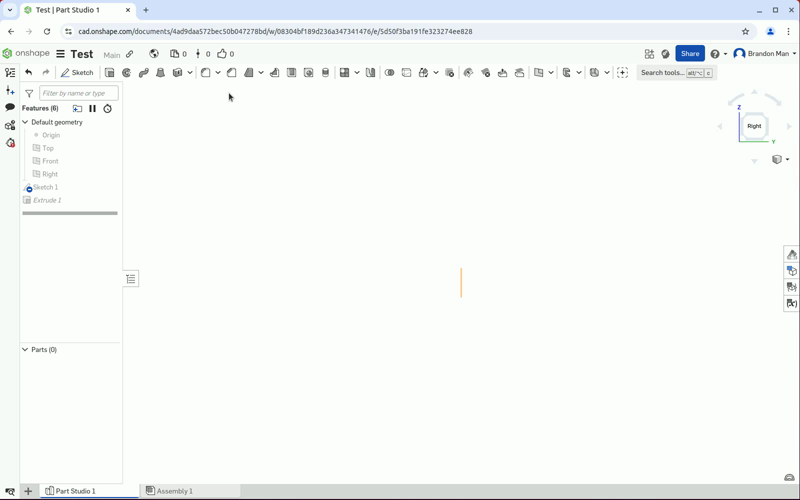
mouse_move(73, 352)
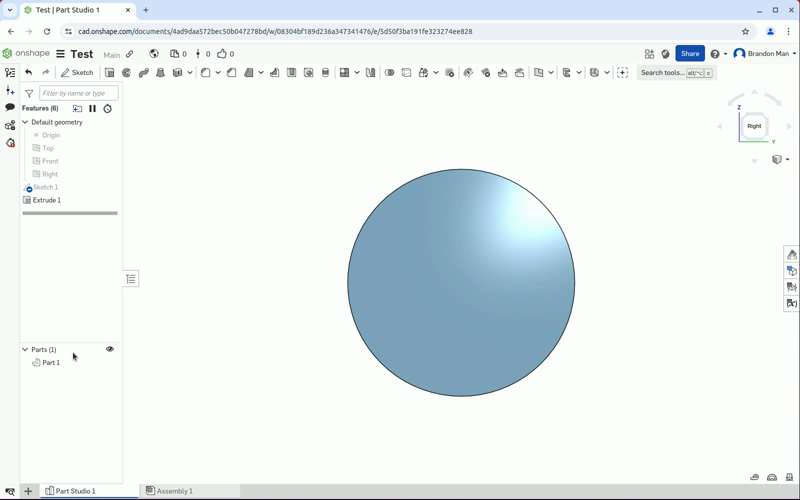
key(y)
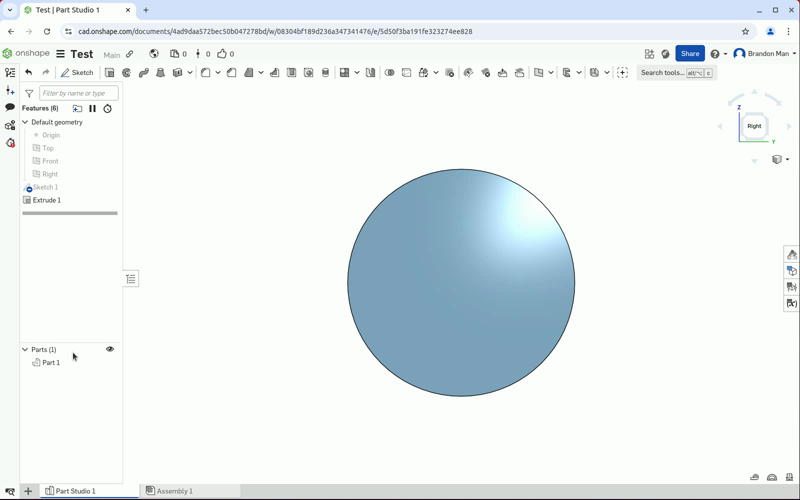
key(shift+p)
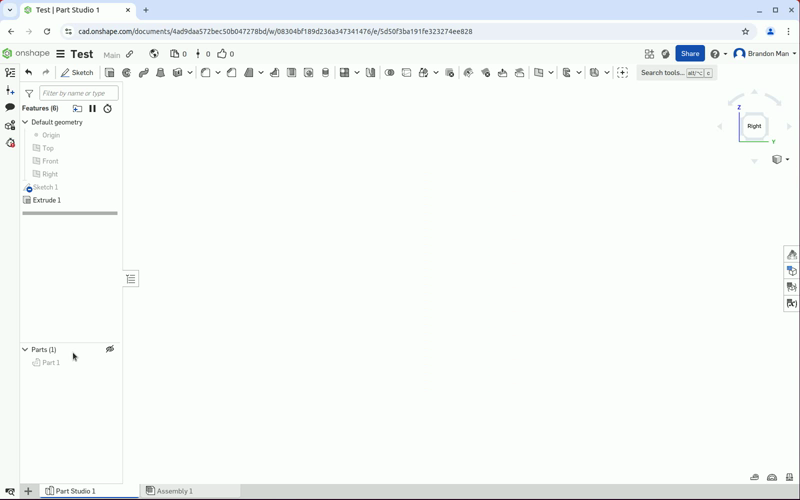
key(space)
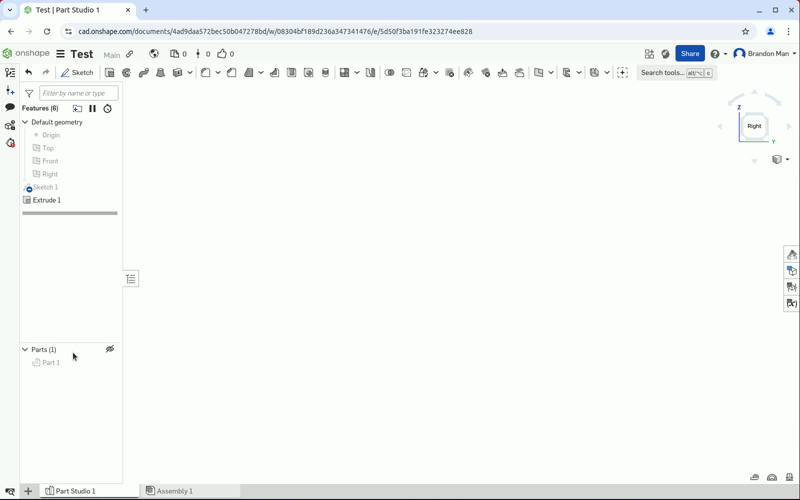
key_down(shift)
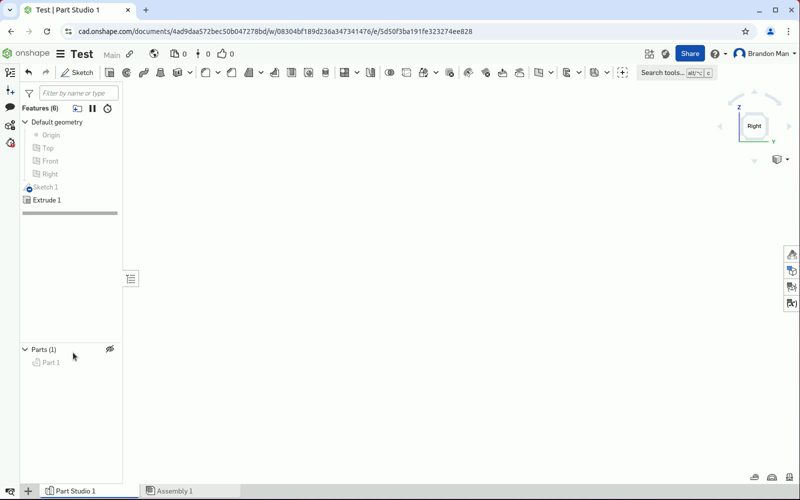
key(right)
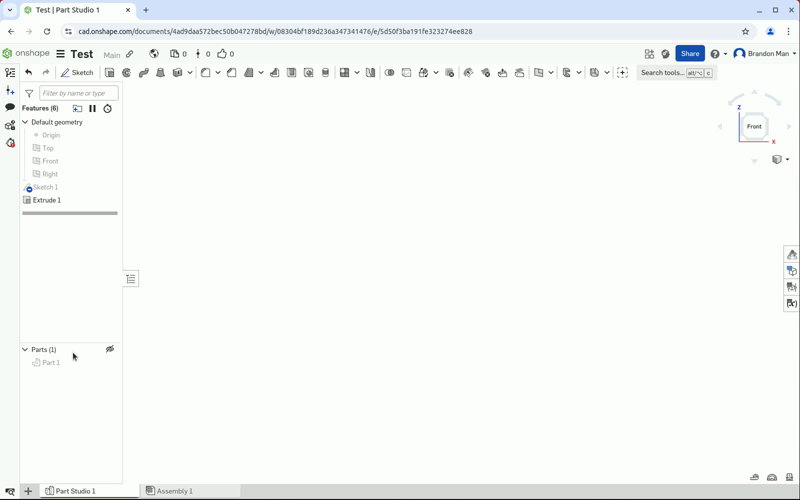
key_up(shift)
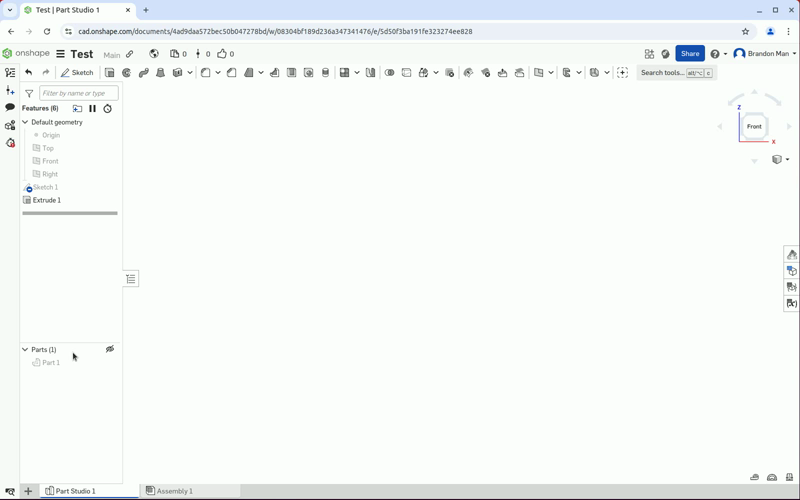
key(space)
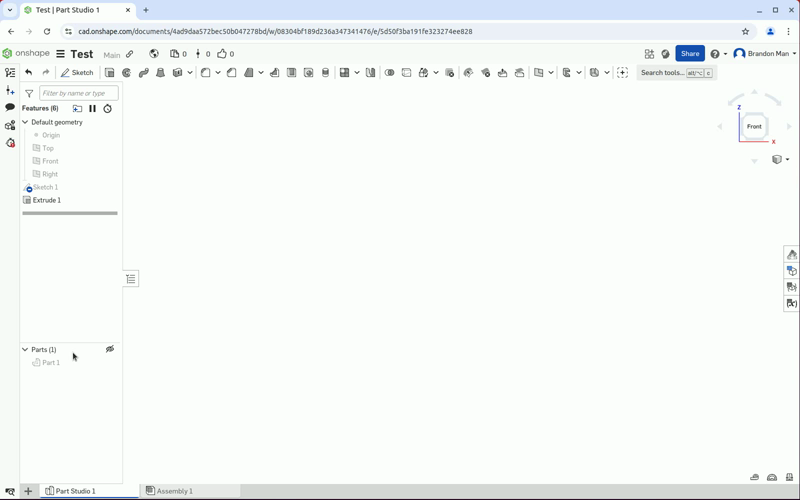
key_down(shift)
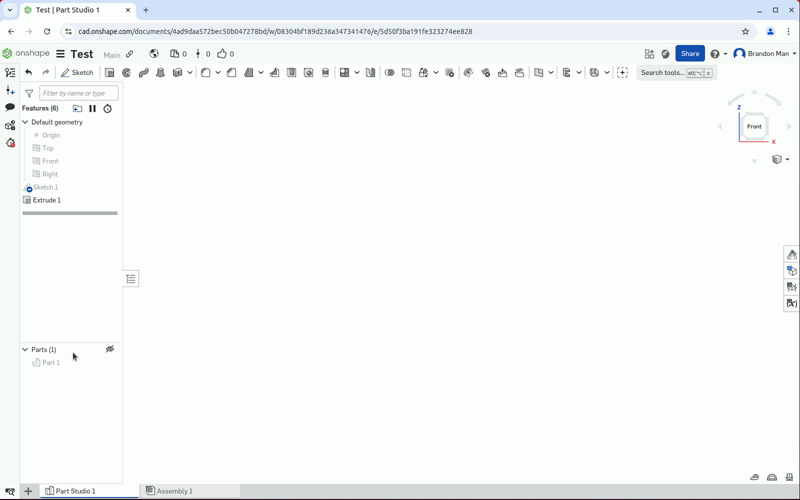
key(down)
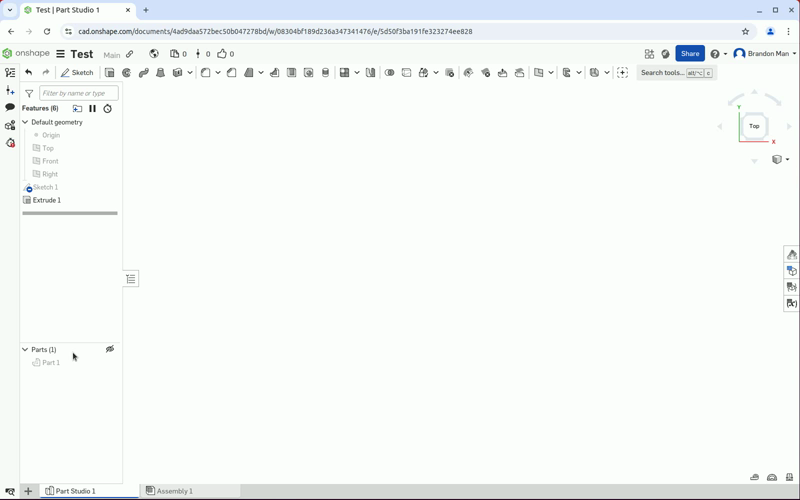
key_up(shift)
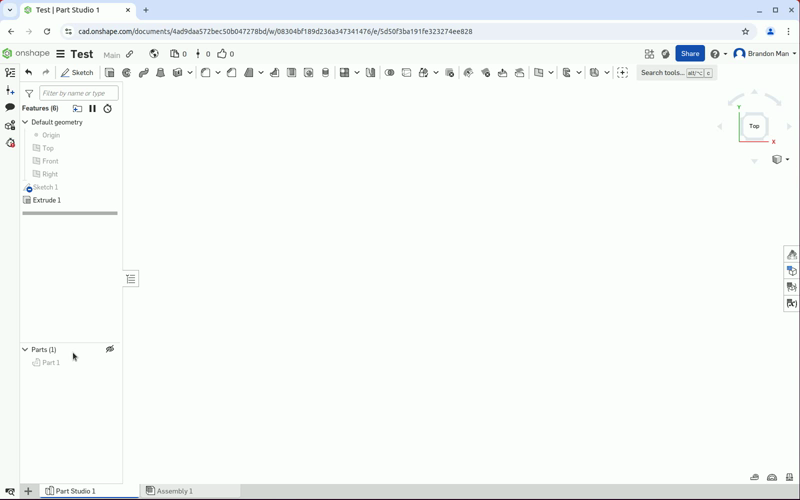
mouse_move(73, 352)
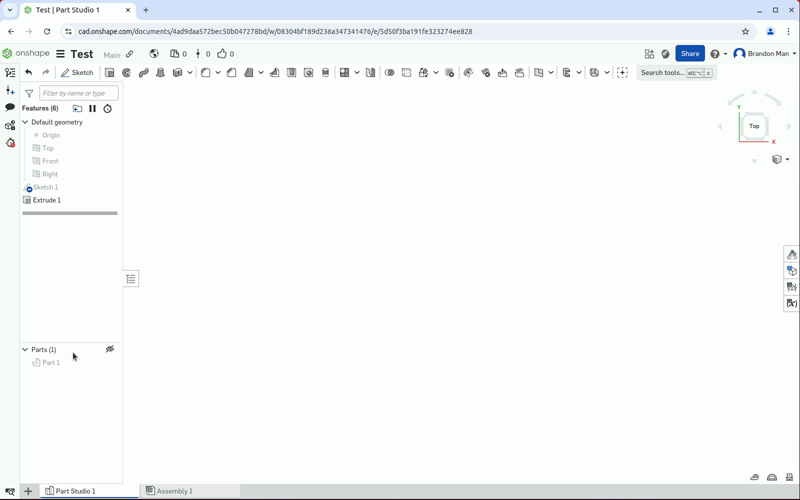
key(shift+y)
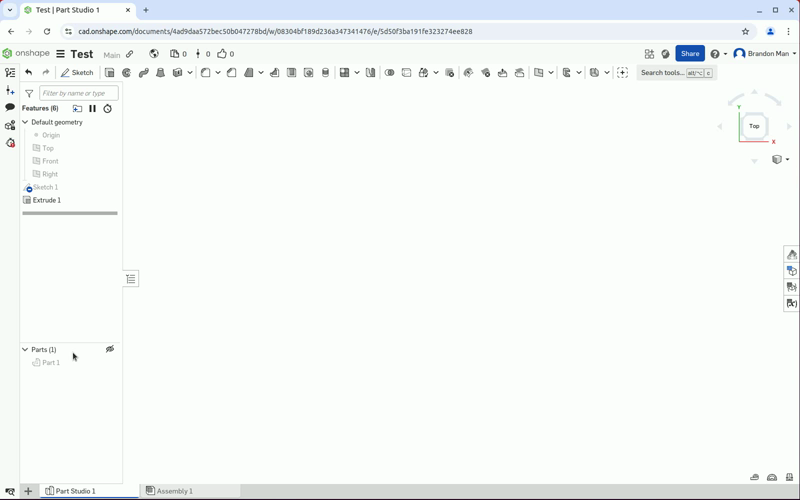
key(shift+s)
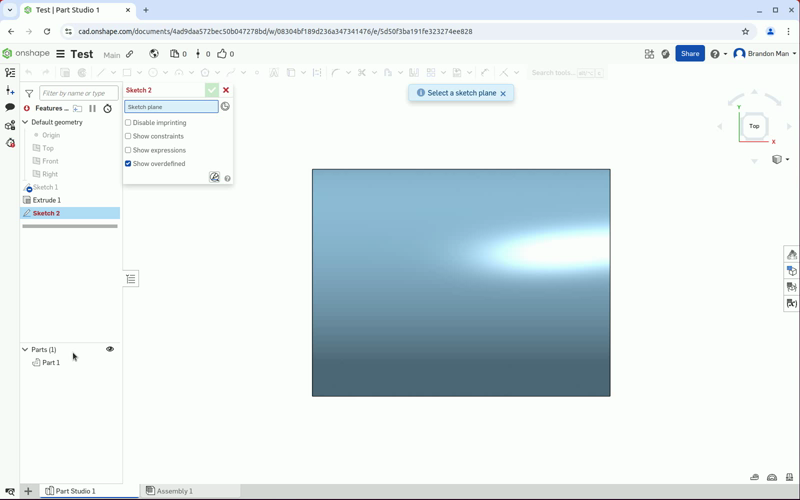
mouse_move(73, 150)
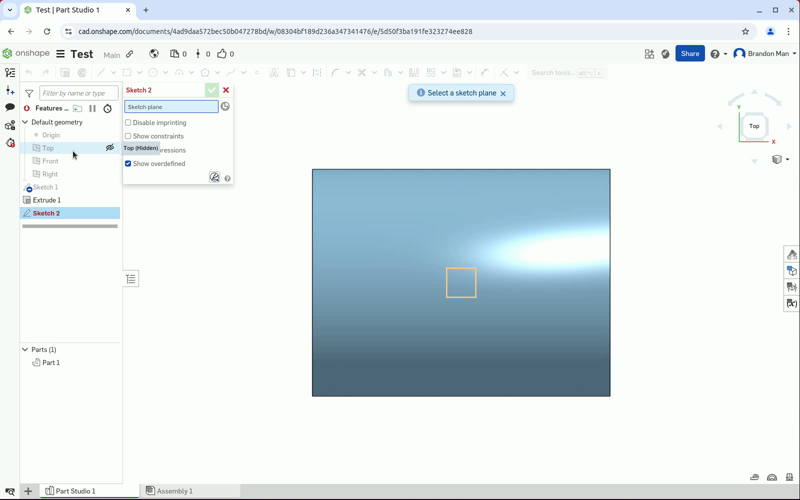
click(73, 150)
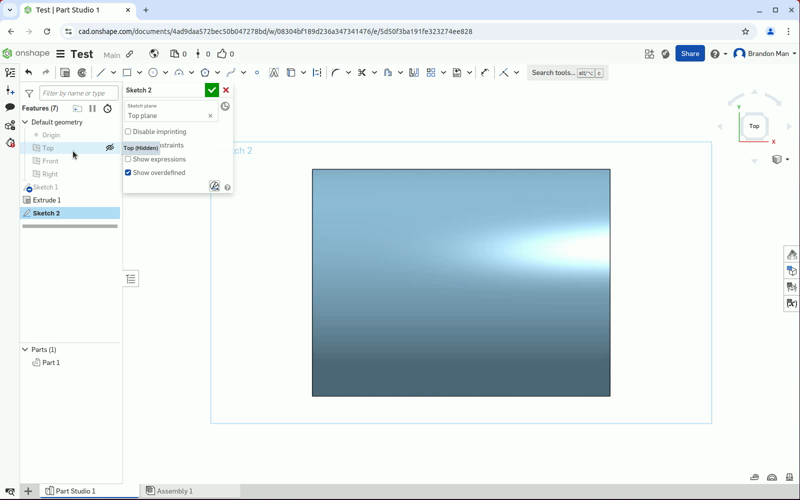
mouse_move(73, 352)
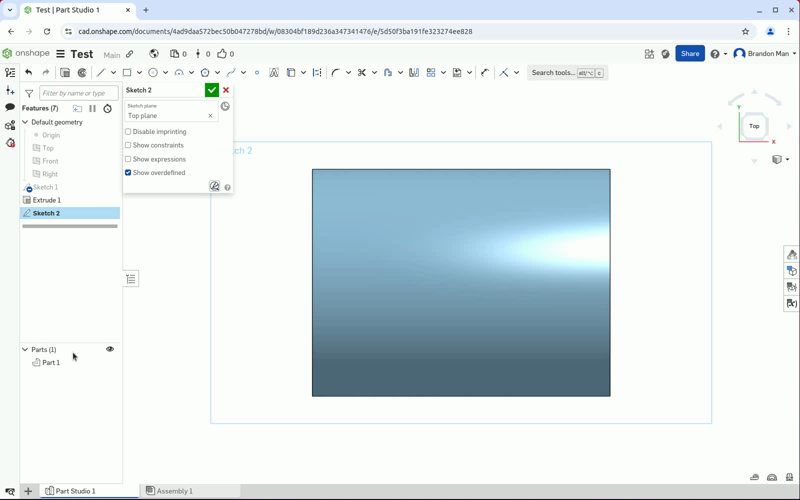
key(y)
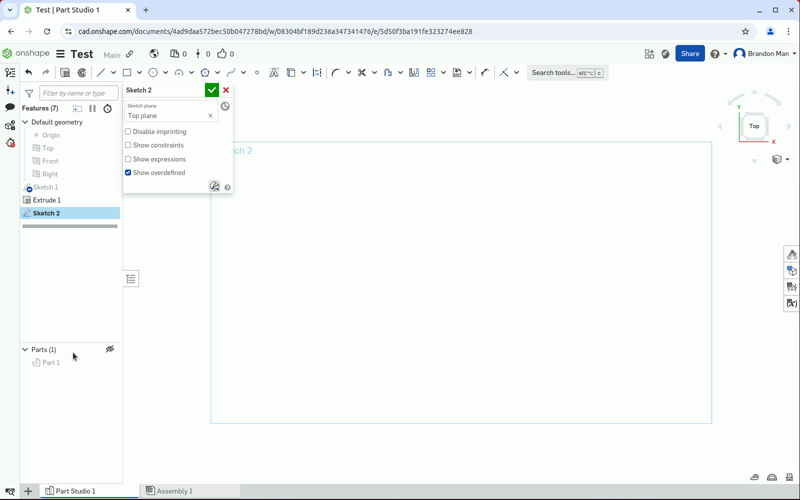
key(c)
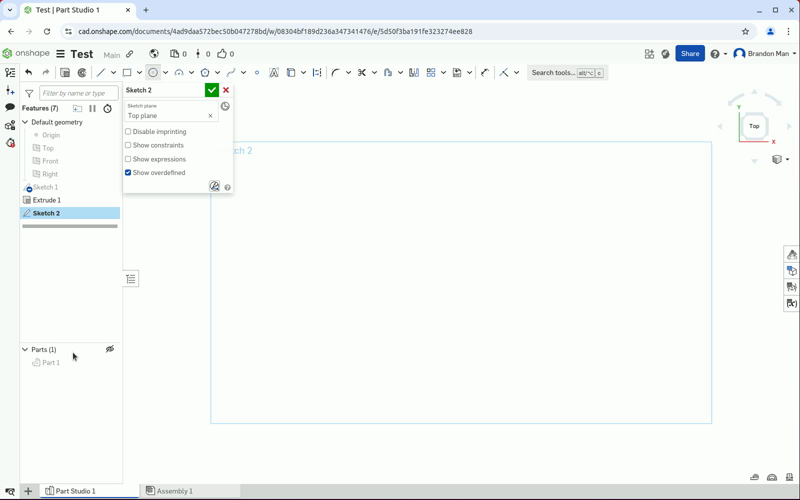
key_down(shift)
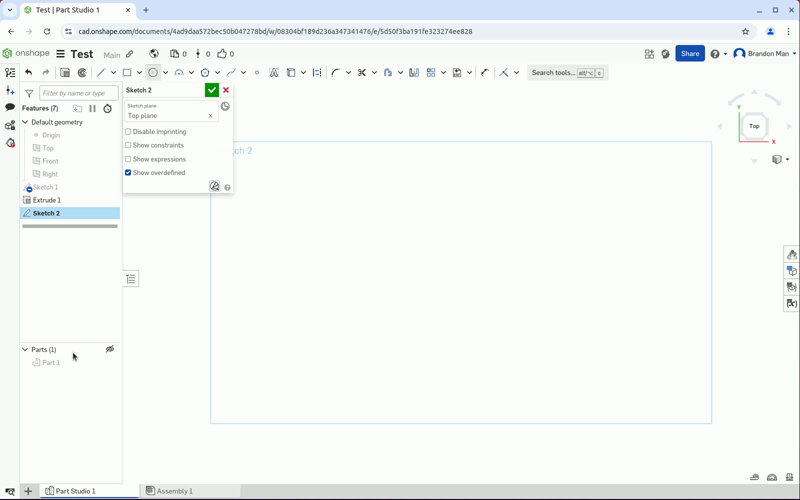
mouse_move(461, 282)
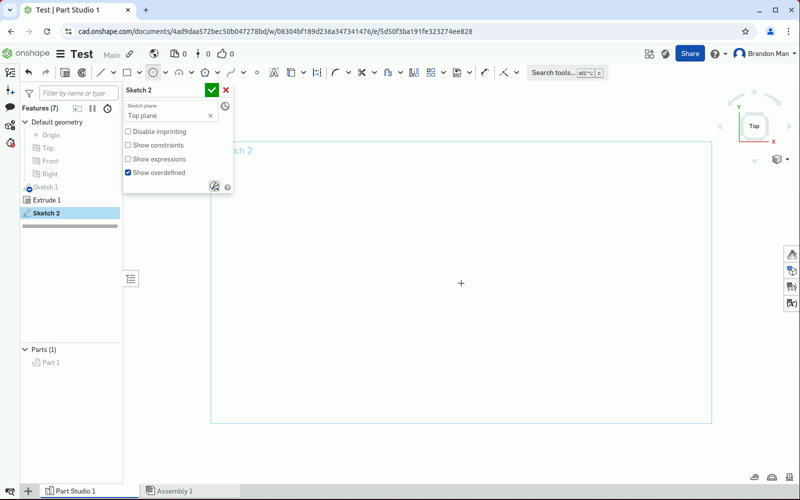
click(461, 282)
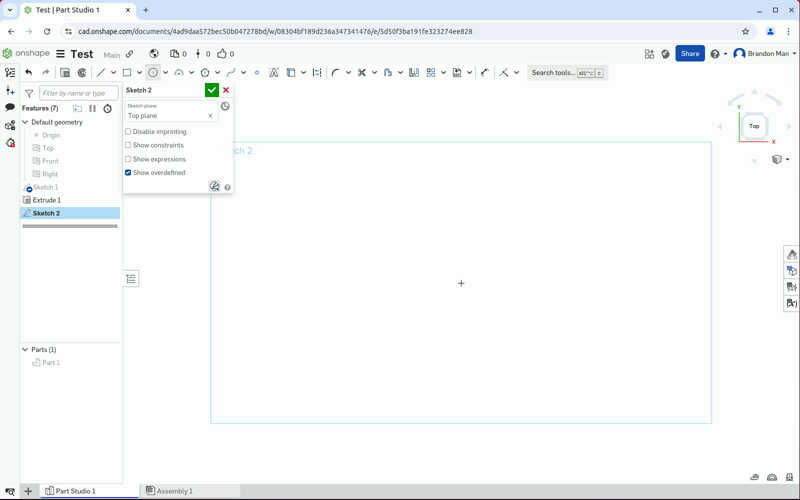
key_up(shift)
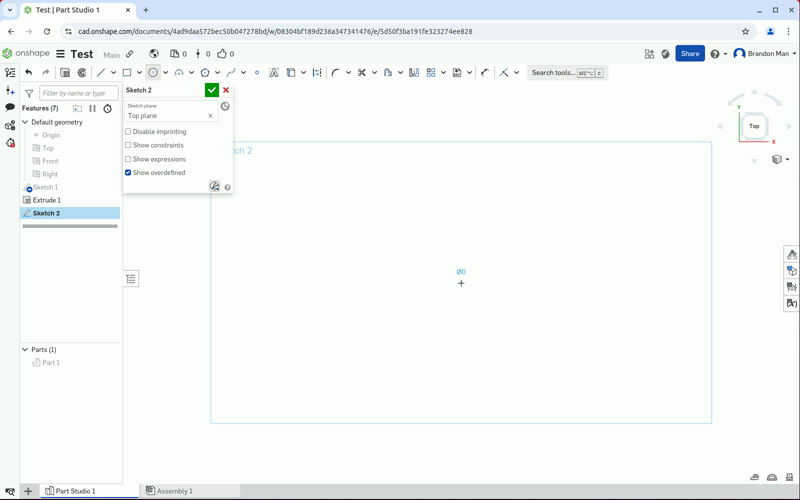
mouse_move(574, 282)
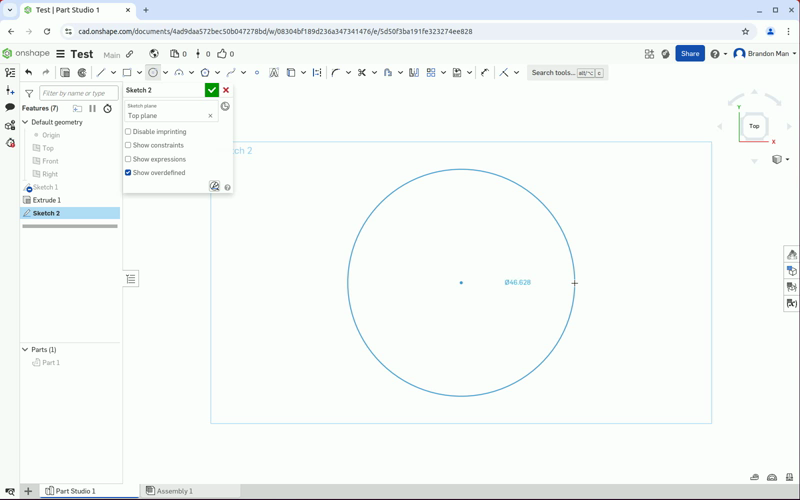
click(574, 282)
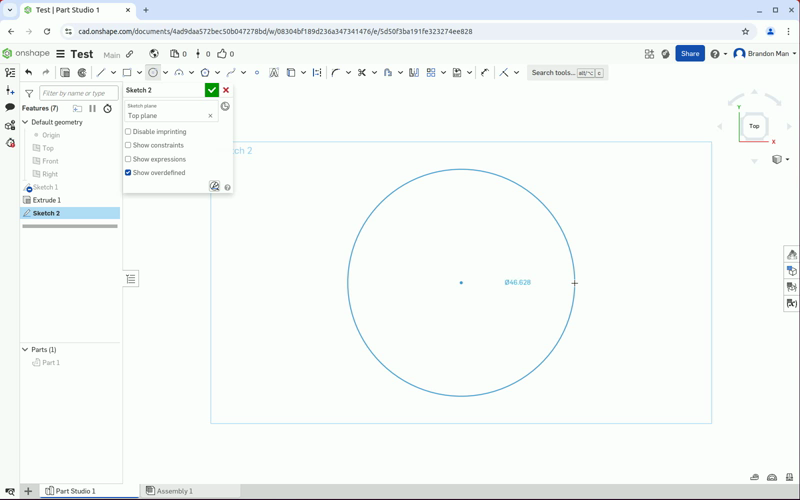
key(esc)
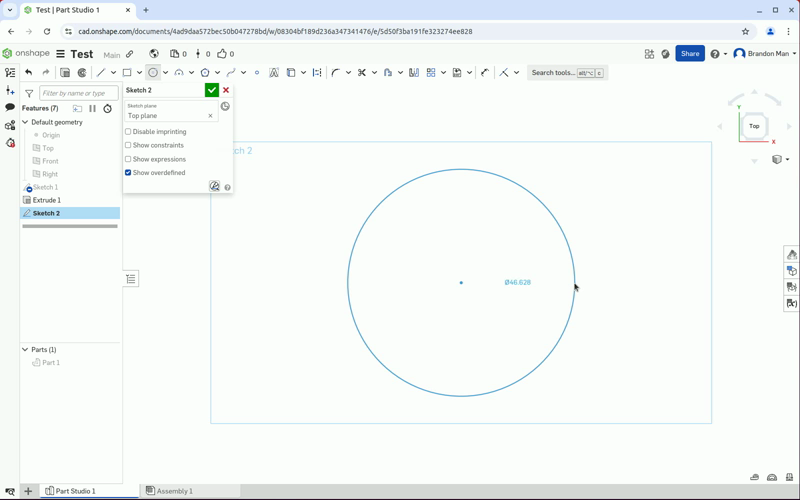
mouse_move(535, 298)
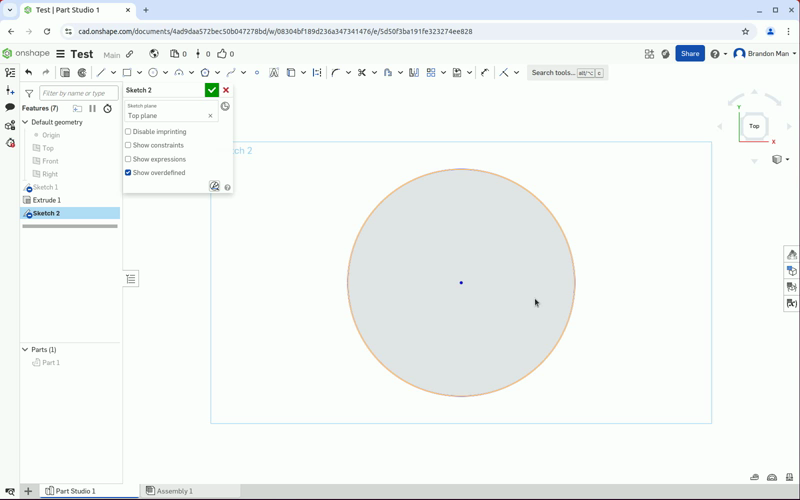
click(535, 298)
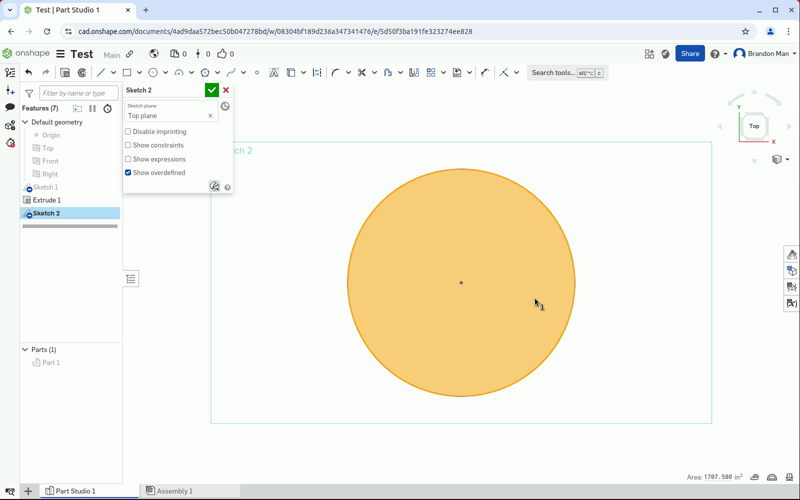
mouse_move(73, 352)
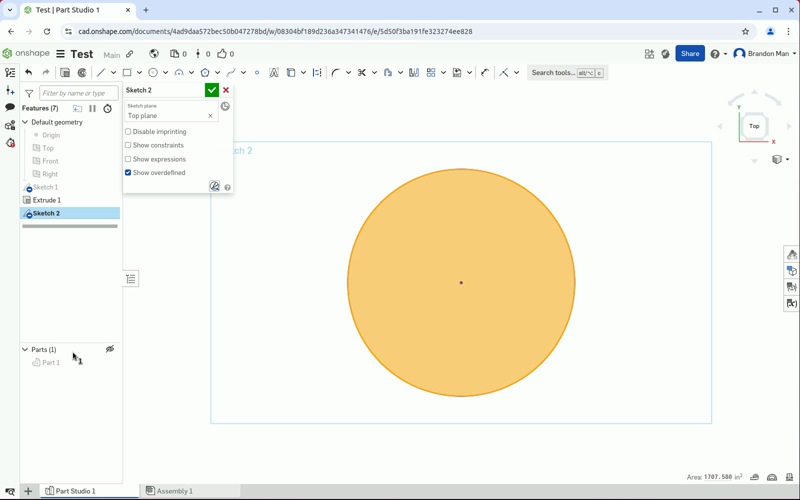
key(shift+y)
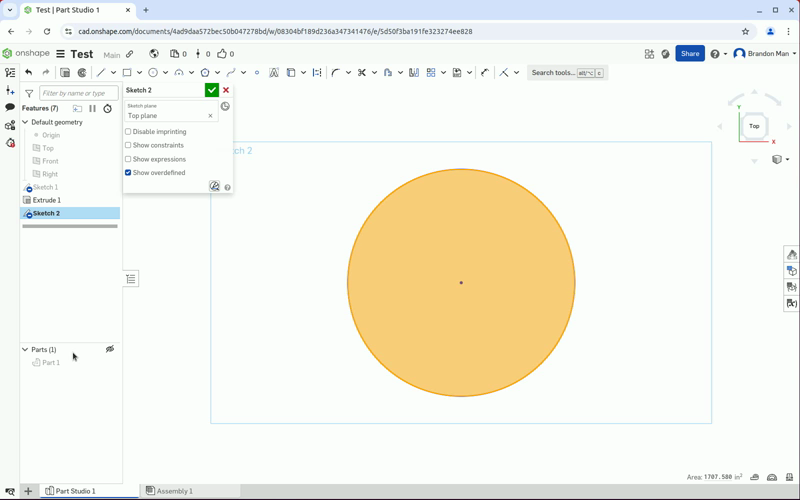
key(shift+e)
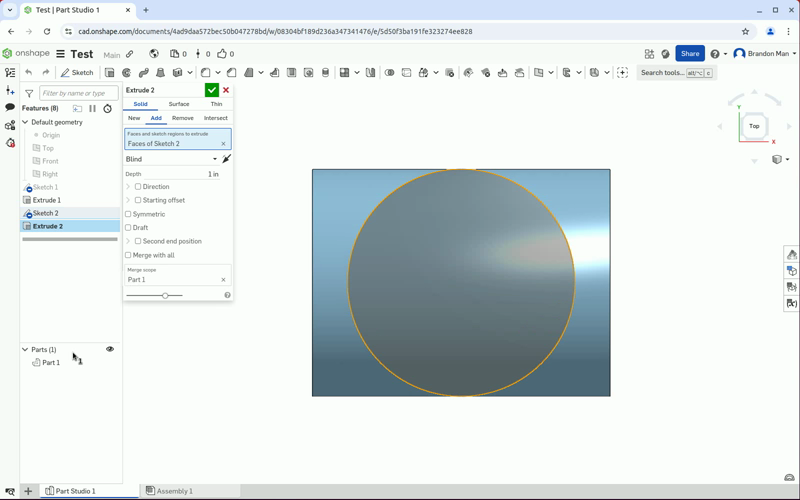
mouse_move(143, 106)
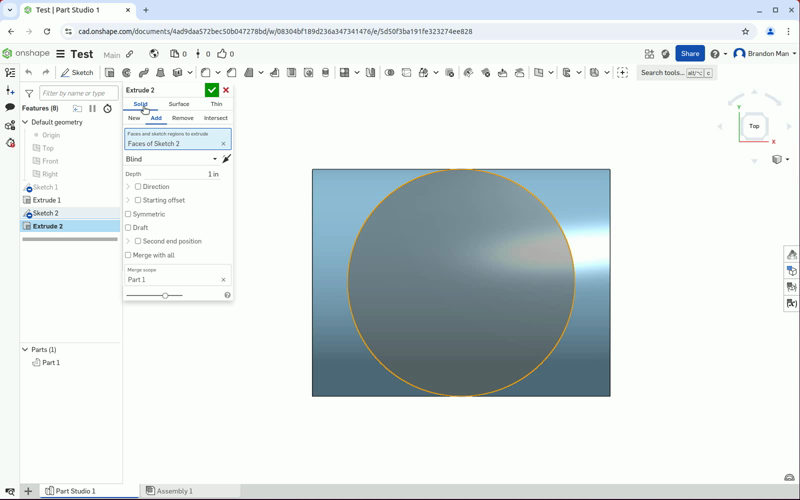
click(143, 106)
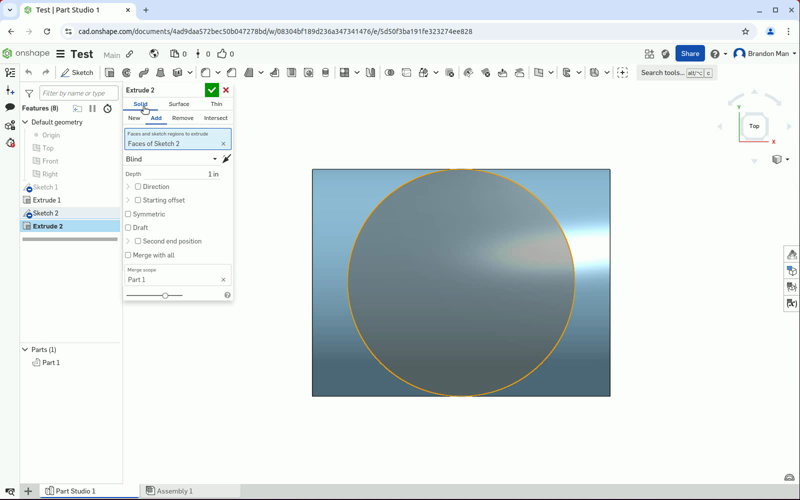
mouse_move(219, 120)
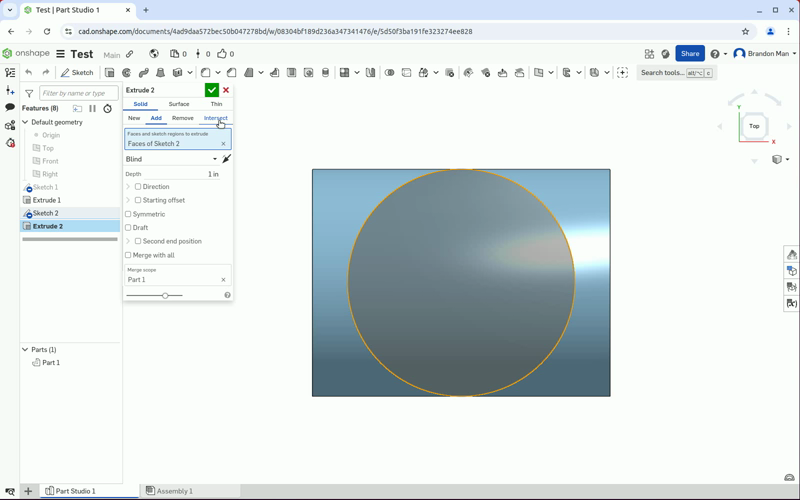
click(219, 120)
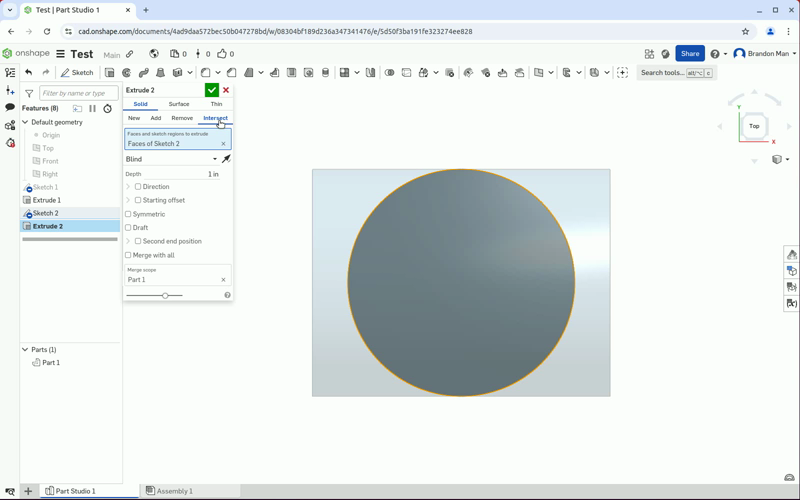
key(tab, 4)
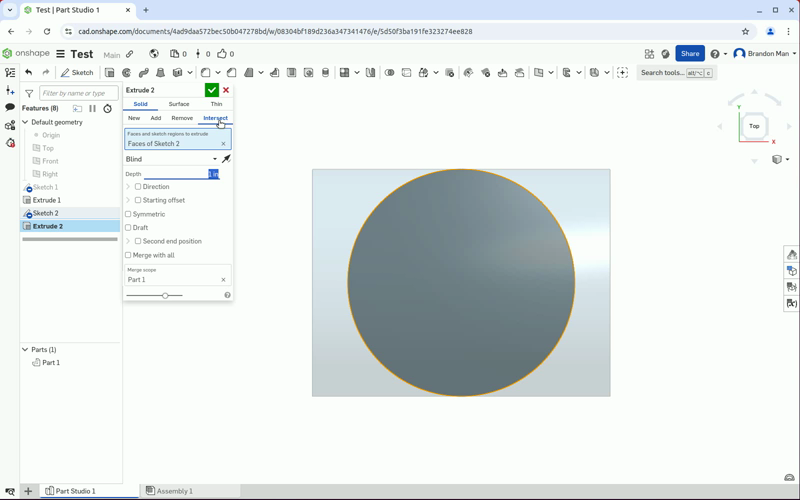
text(61.14)
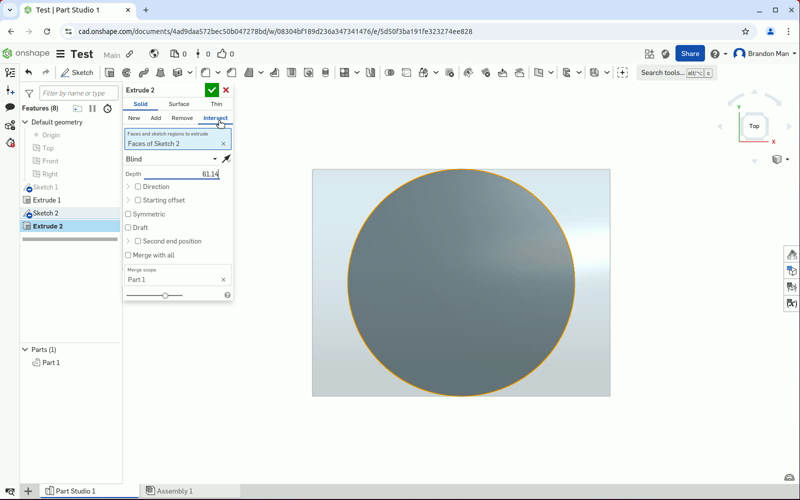
key(tab, 3)
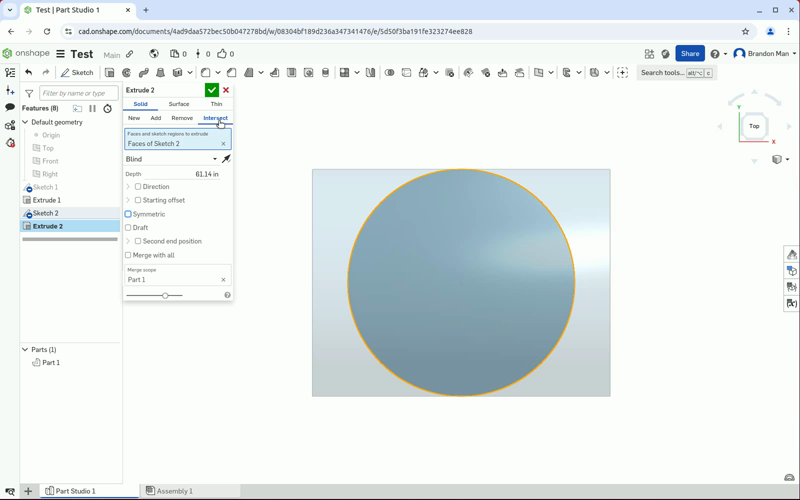
key(space)
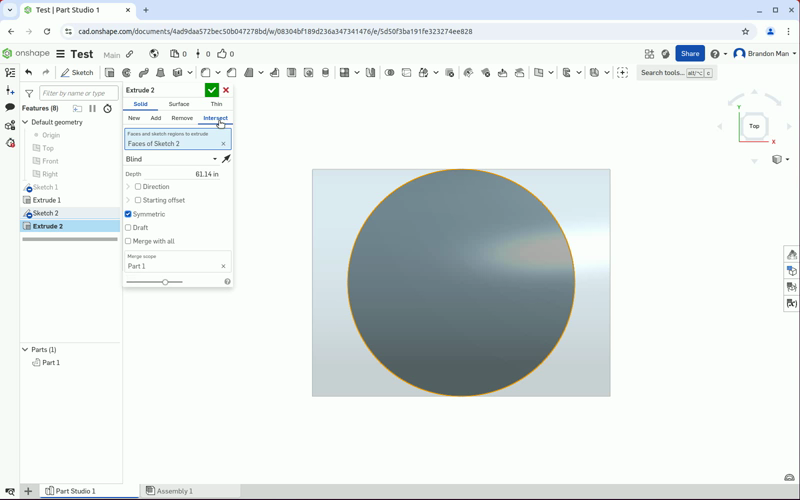
key(enter)
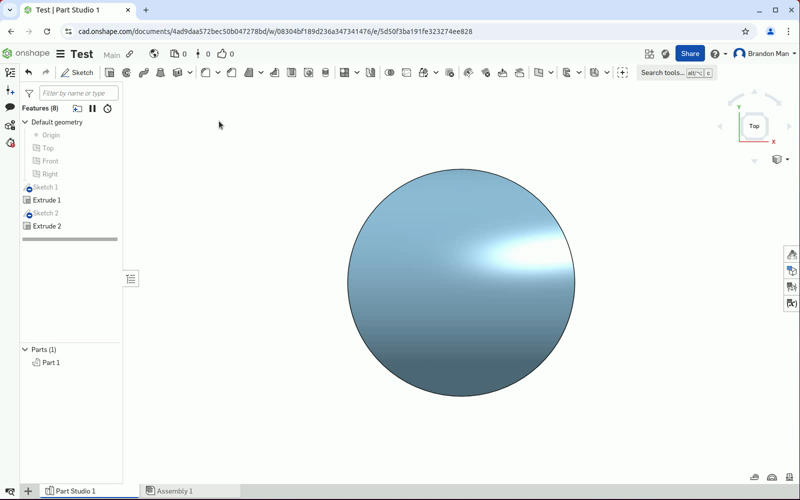
key(shift+h)
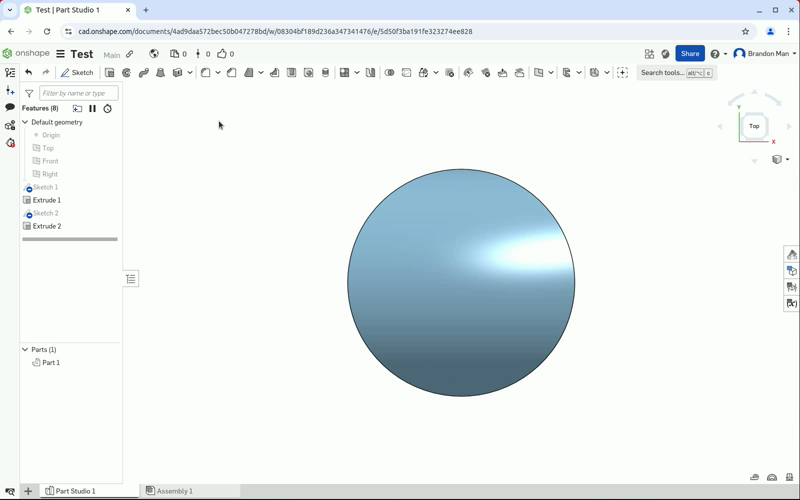
key(shift+h)
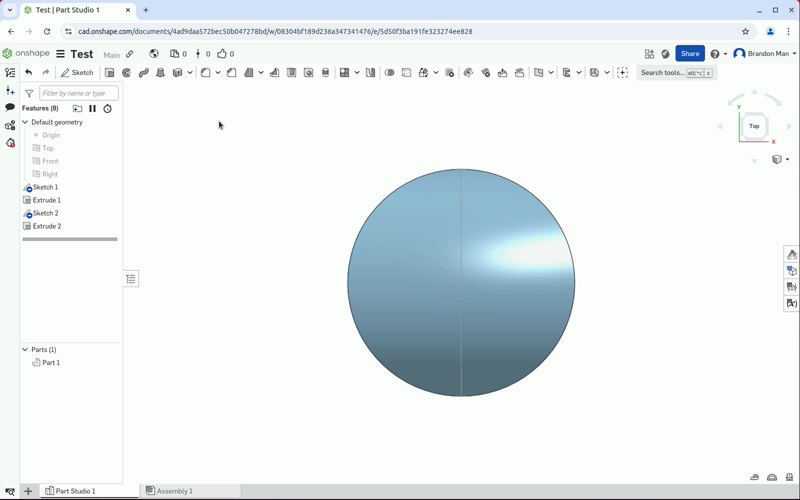
key(shift+7)
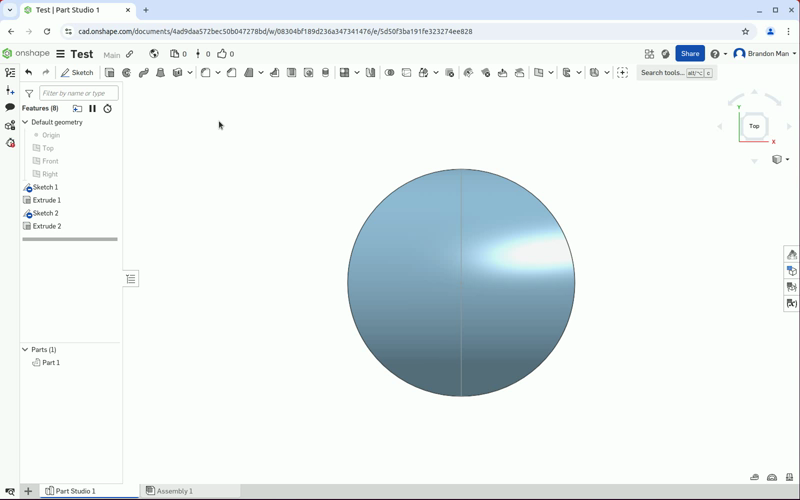
key(up, 3)
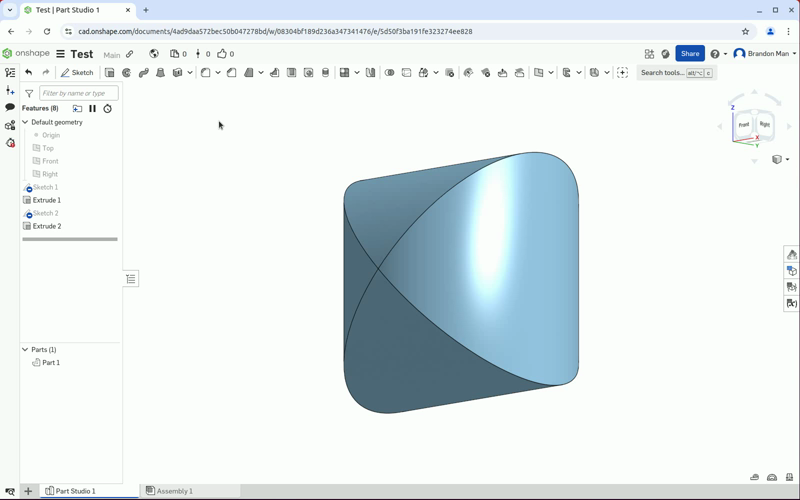
key(left, 3)
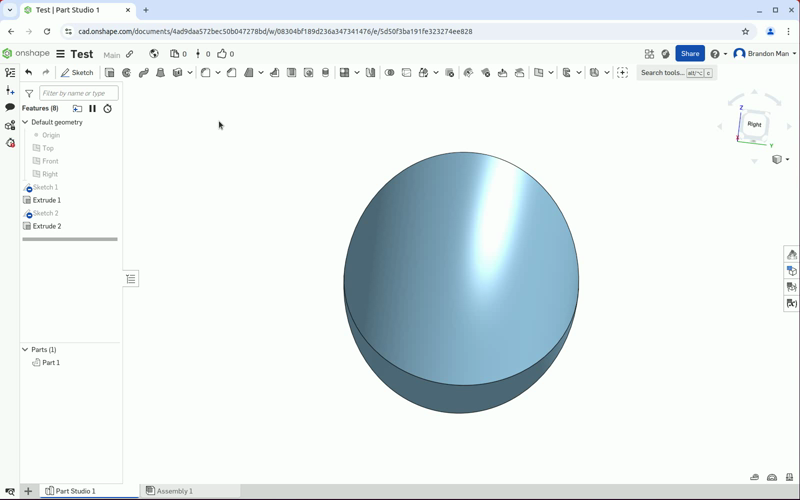
key(right, 3)
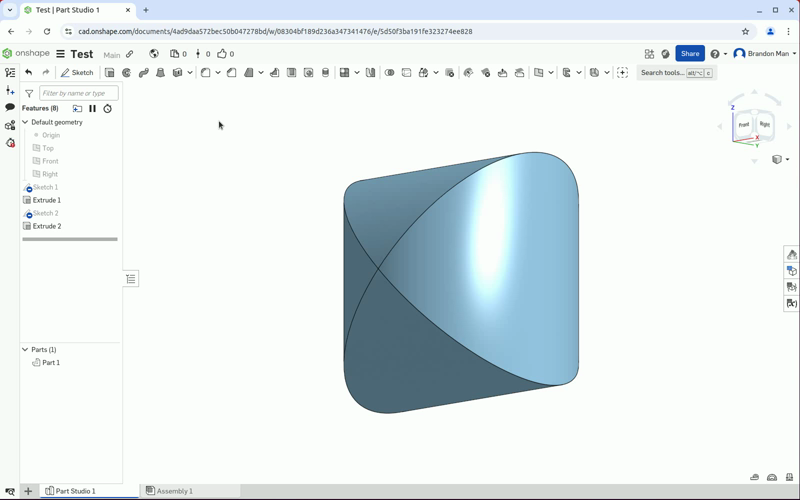
key(down, 3)
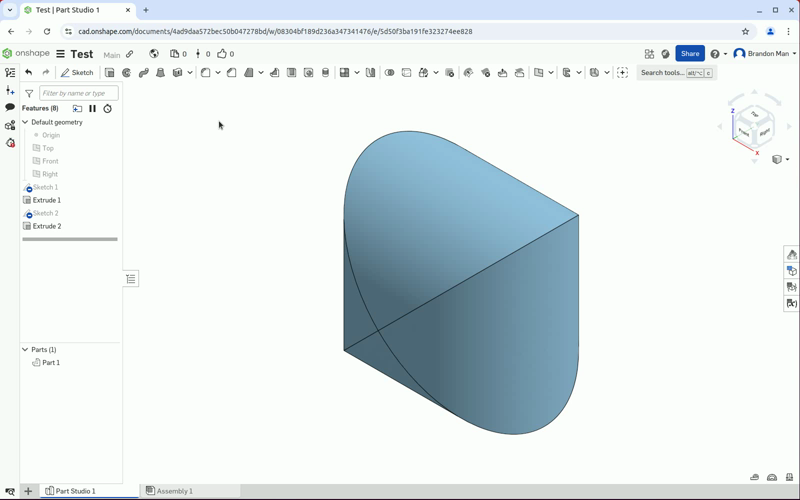
mouse_move(73, 189)
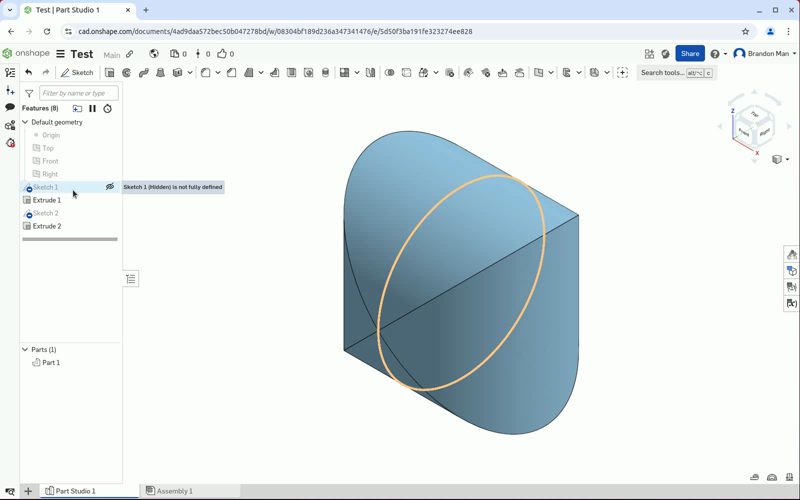
click(73, 189)